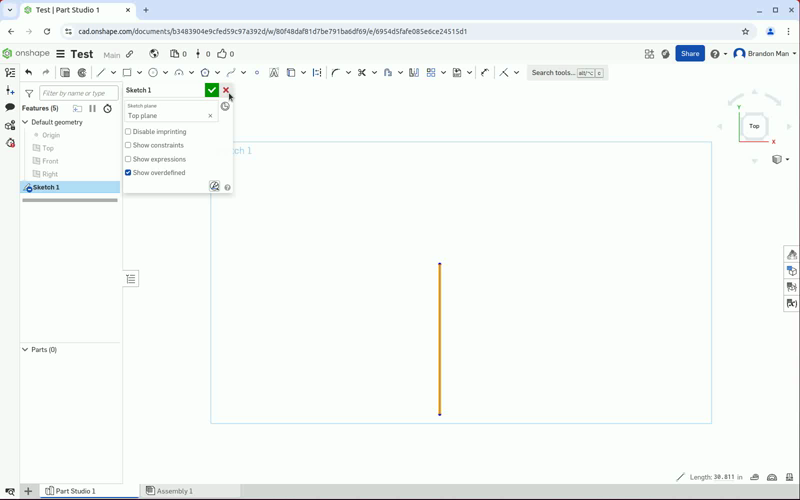
key(shift+h)
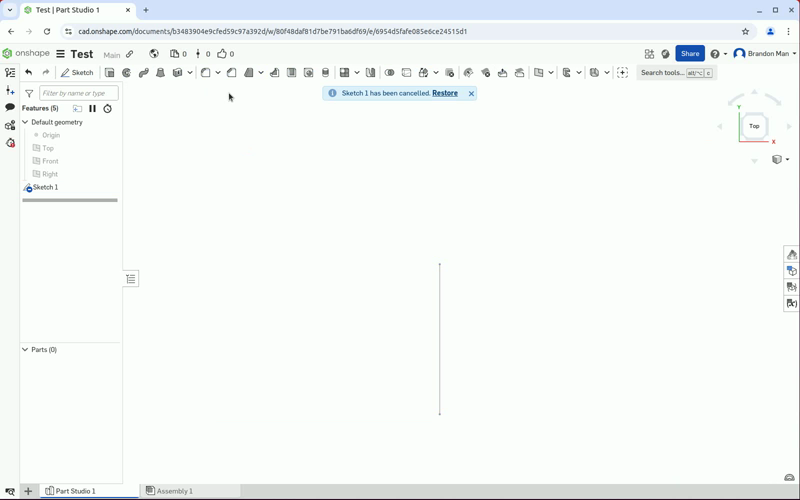
key(shift+s)
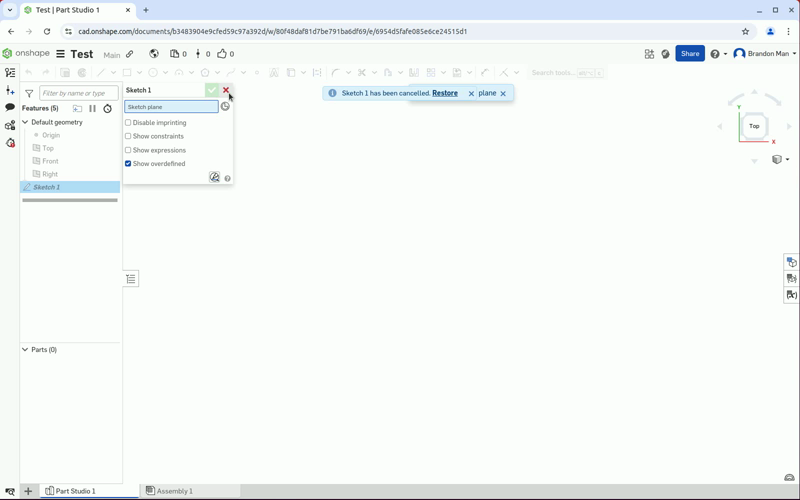
mouse_move(73, 150)
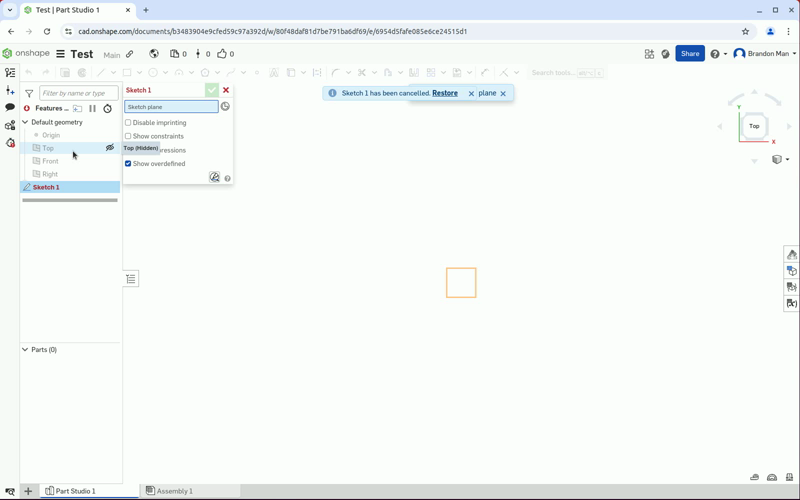
click(73, 150)
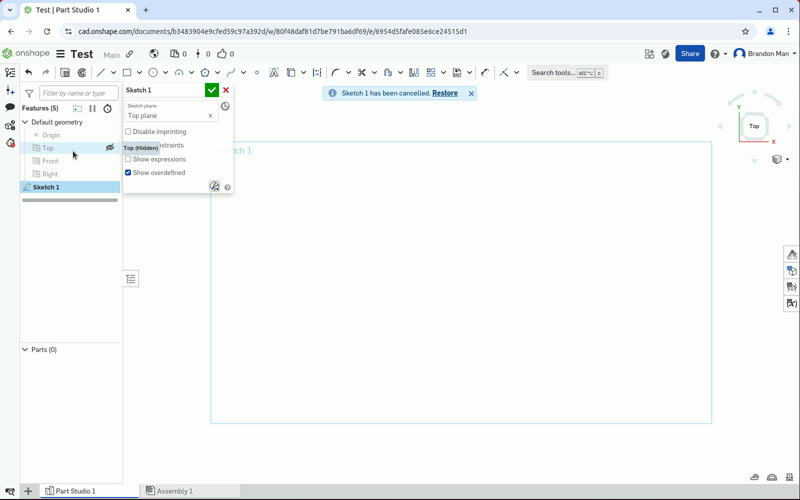
mouse_move(73, 352)
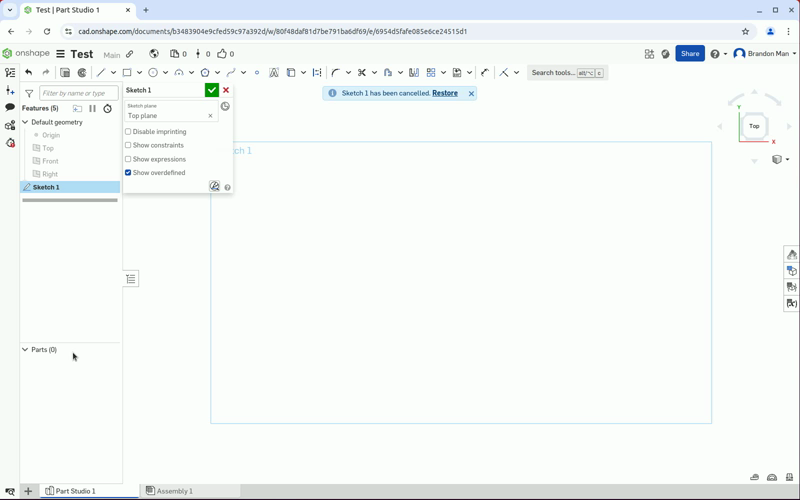
key(y)
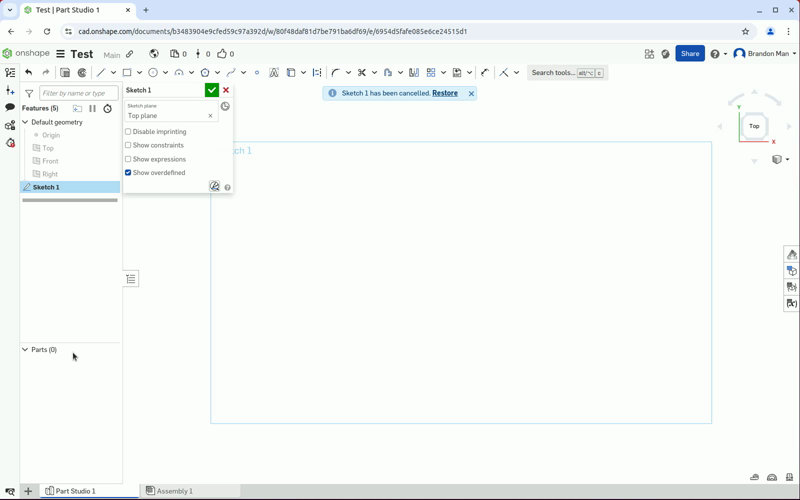
key(c)
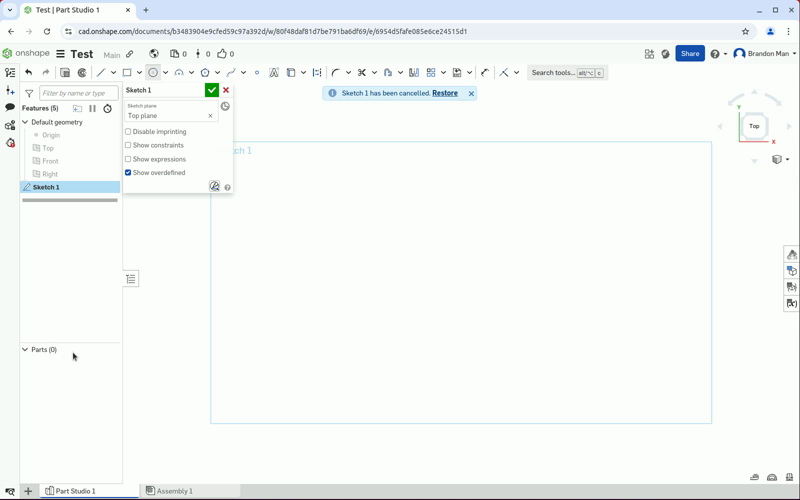
key_down(shift)
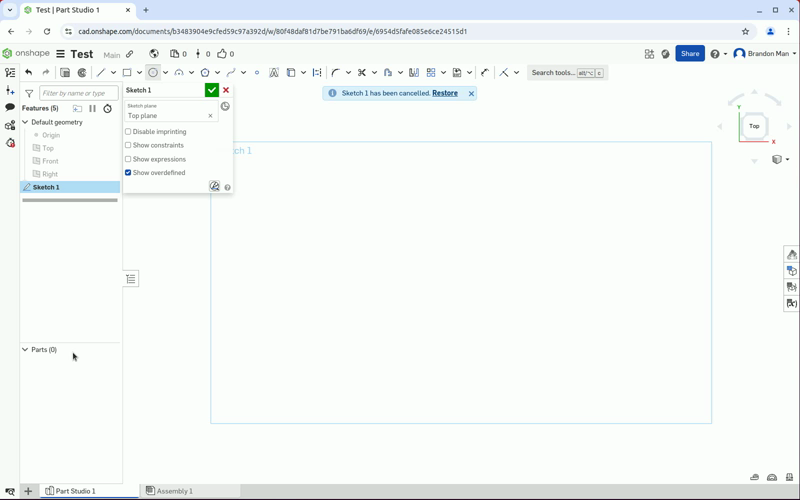
mouse_move(461, 282)
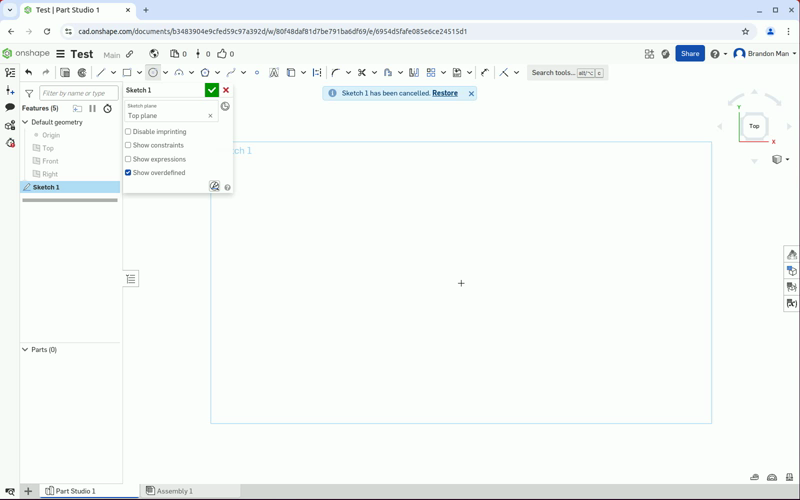
click(461, 282)
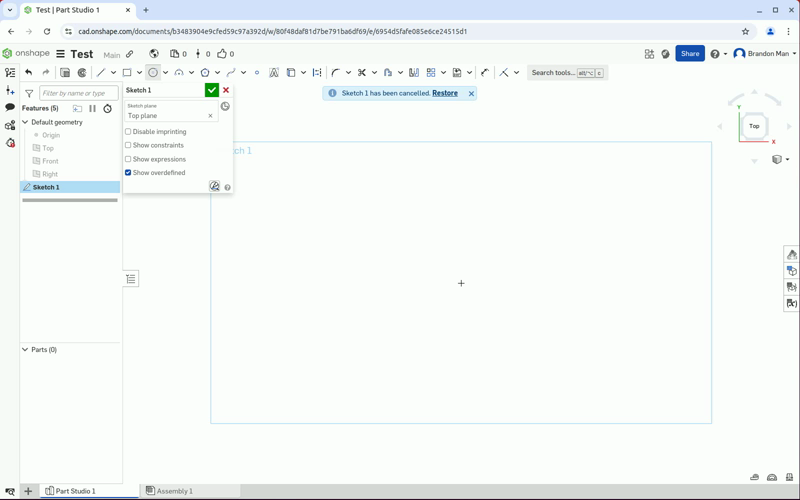
key_up(shift)
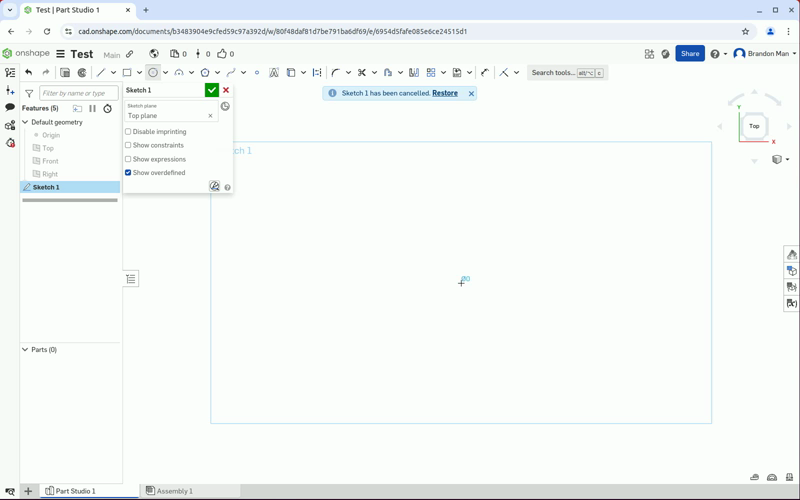
mouse_move(574, 282)
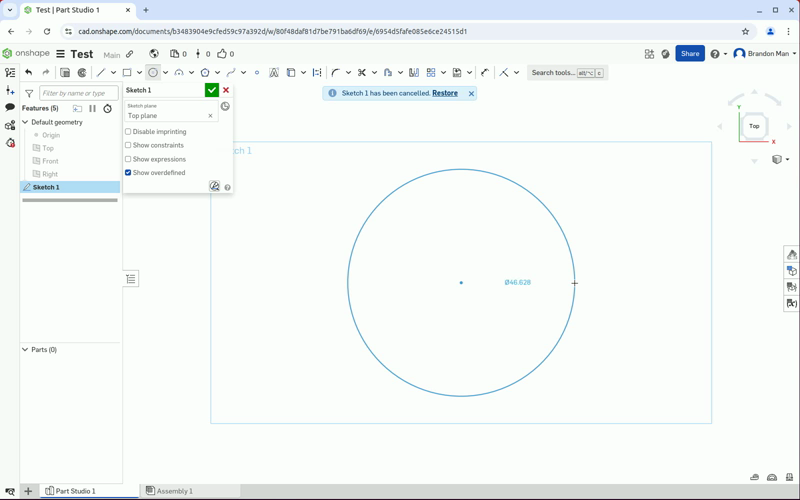
click(574, 282)
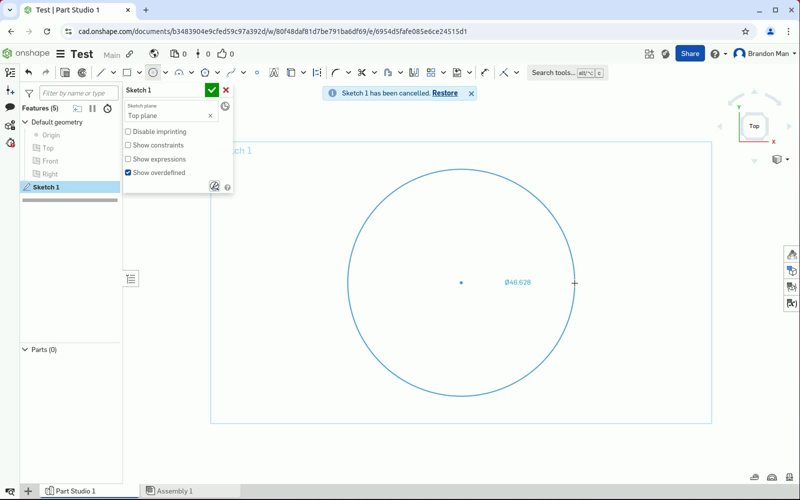
key(esc)
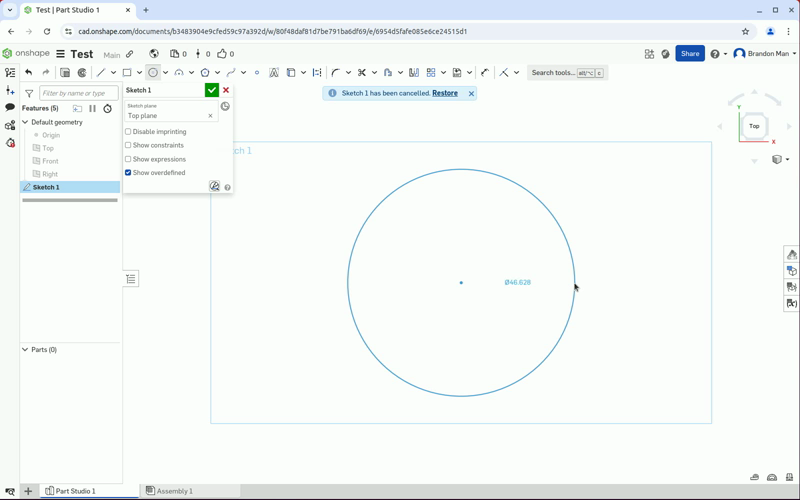
mouse_move(529, 272)
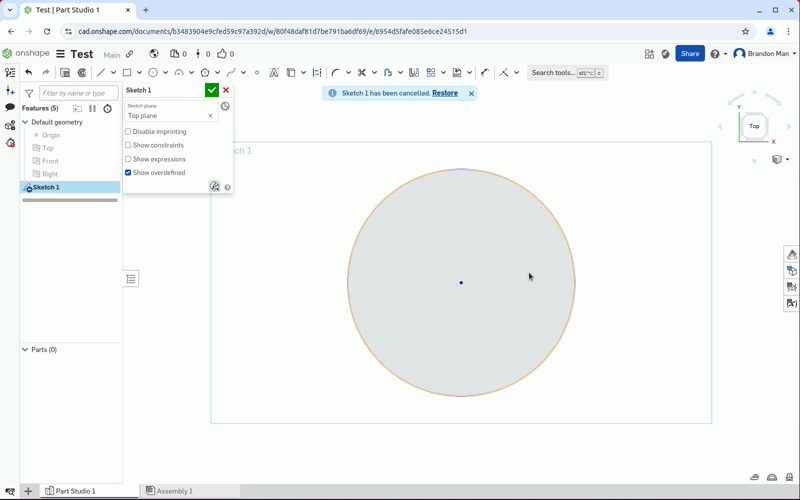
click(529, 272)
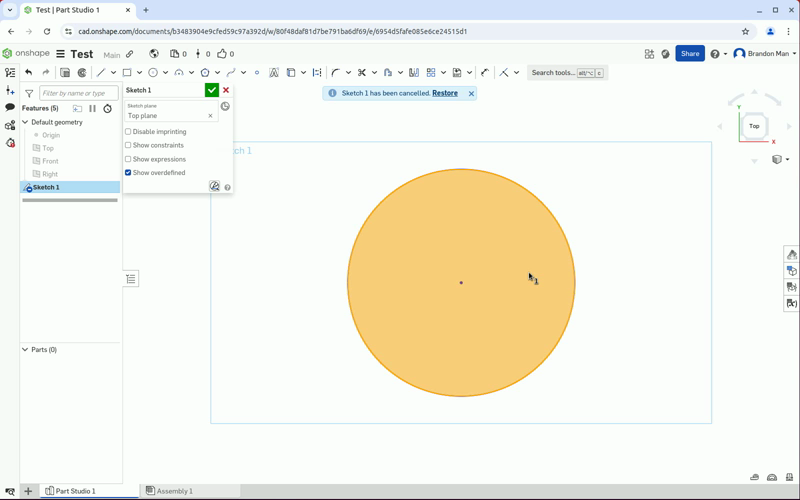
mouse_move(73, 352)
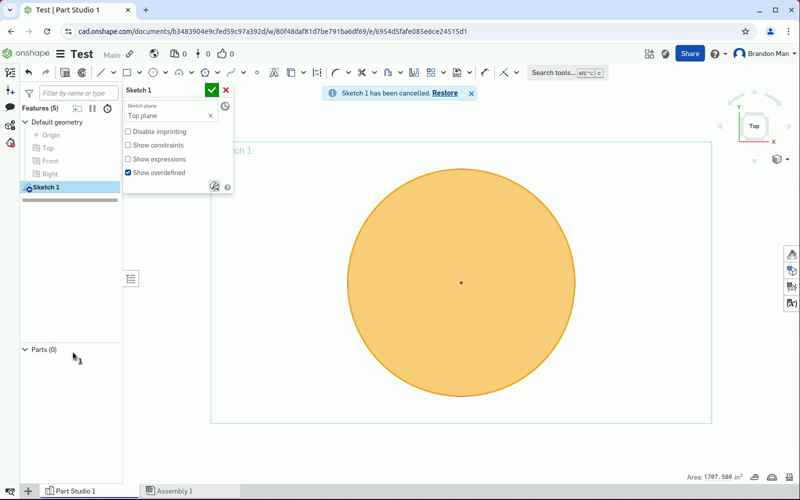
key(shift+y)
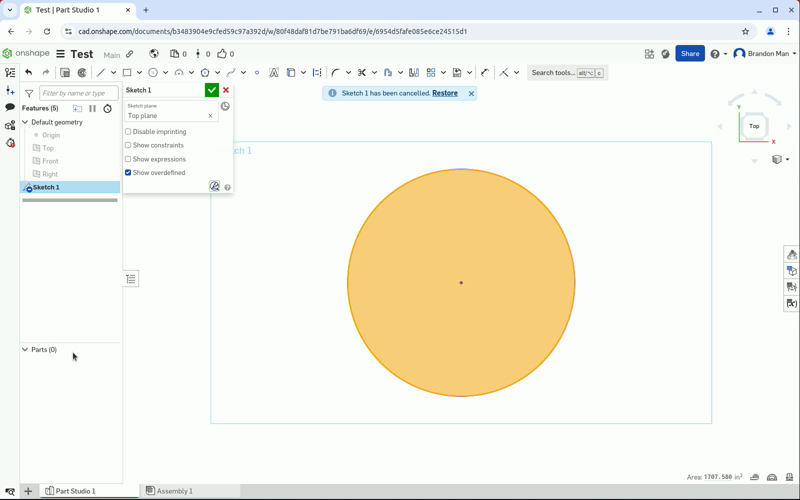
key(shift+e)
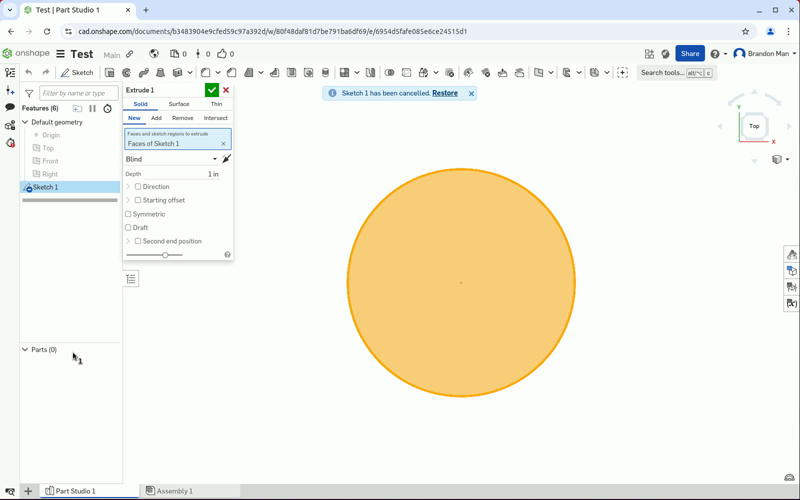
mouse_move(143, 106)
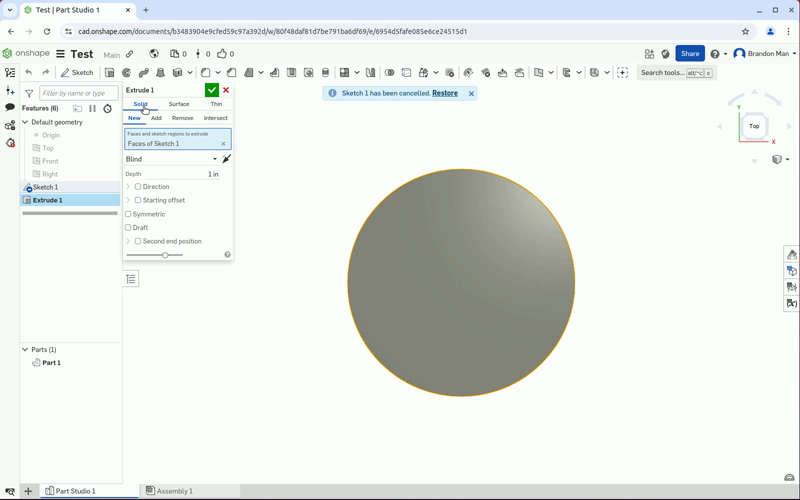
click(143, 106)
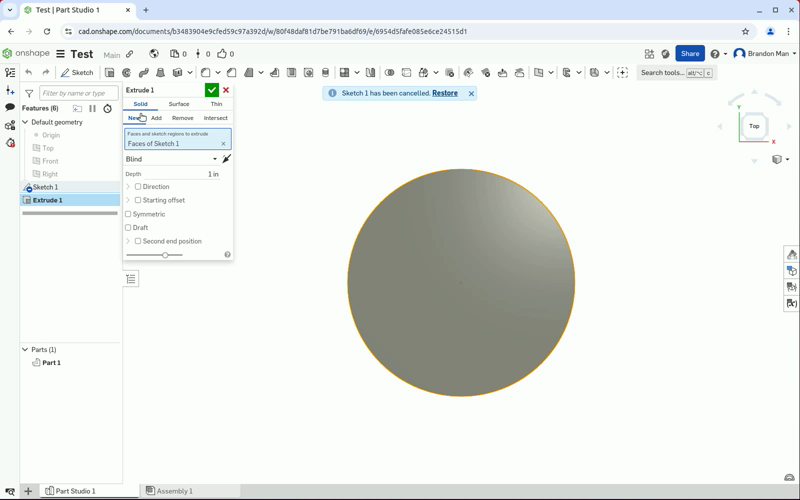
mouse_move(137, 120)
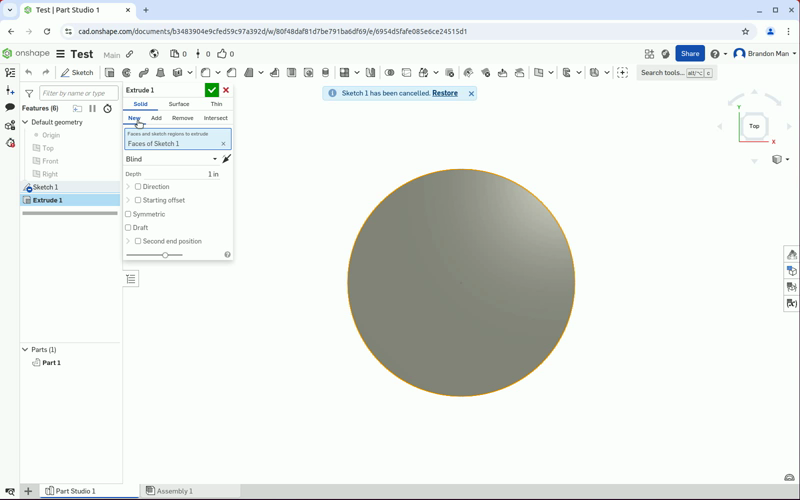
click(137, 120)
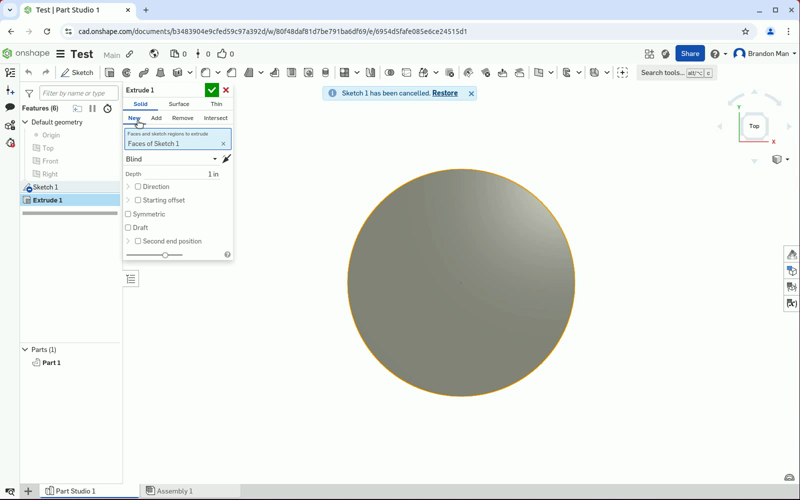
key(tab, 4)
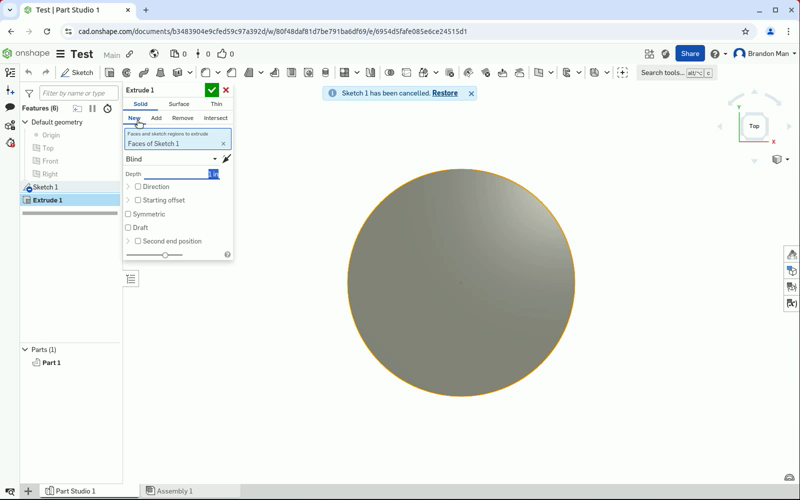
text(10.11)
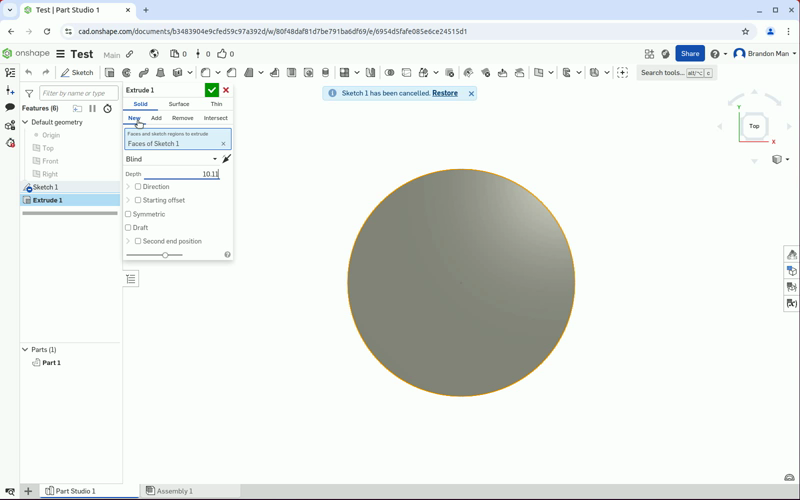
key(tab, 3)
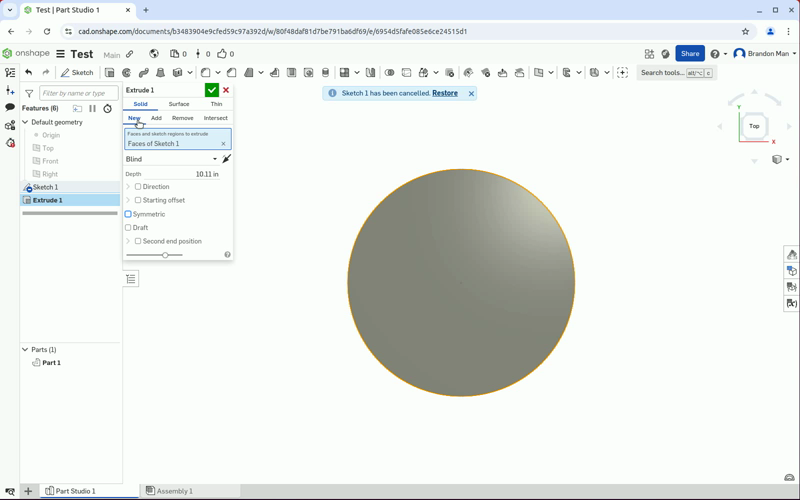
key(space)
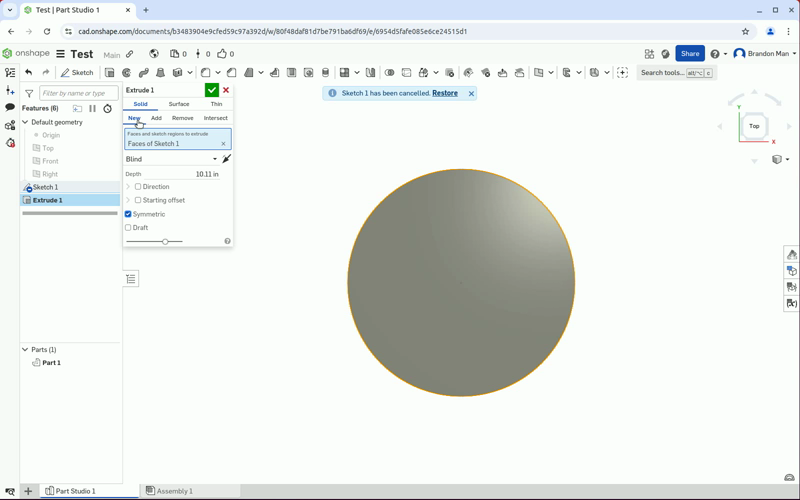
key(enter)
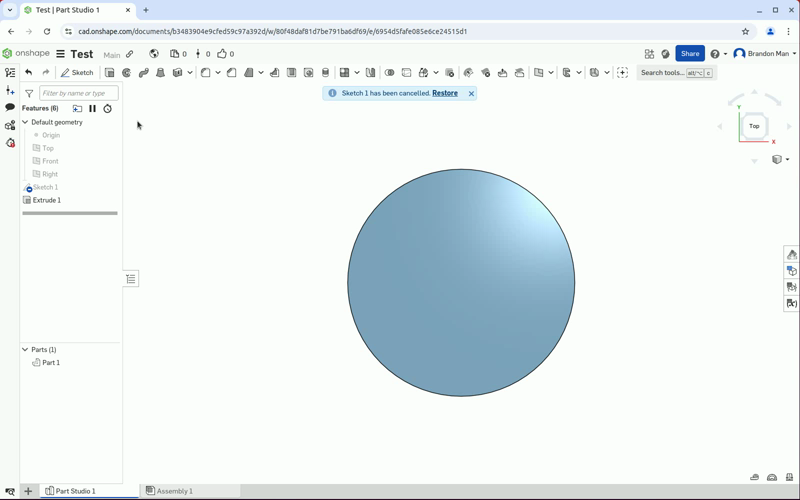
key(shift+h)
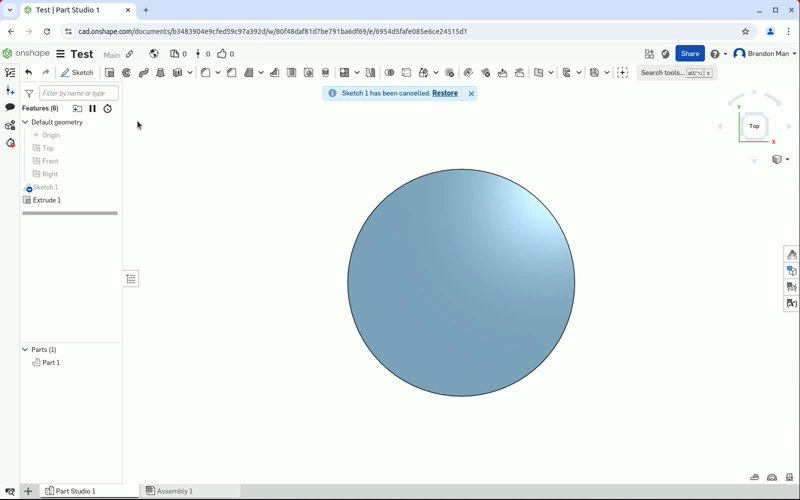
key(shift+h)
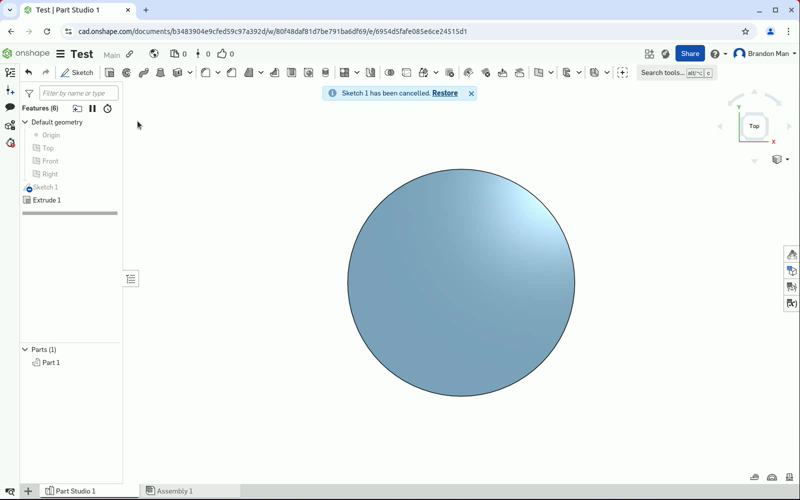
mouse_move(73, 189)
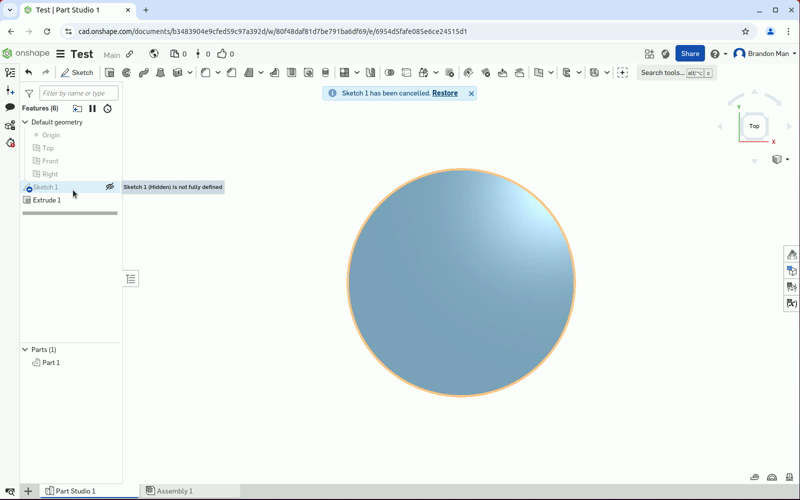
click(73, 189)
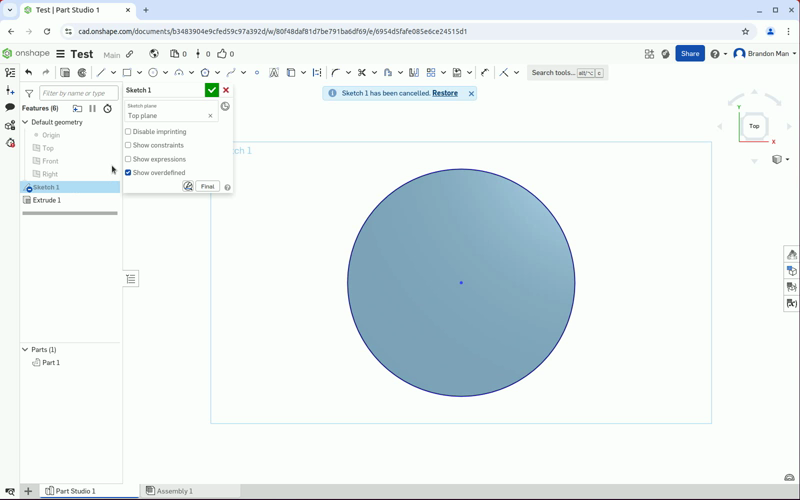
mouse_move(229, 92)
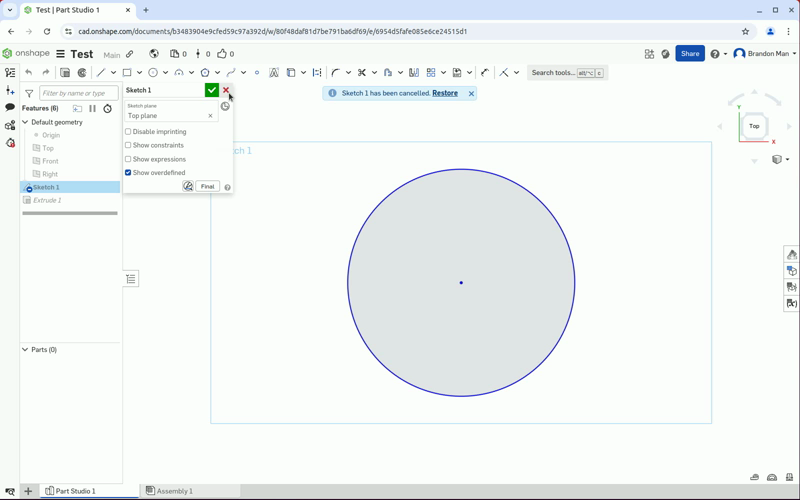
click(229, 92)
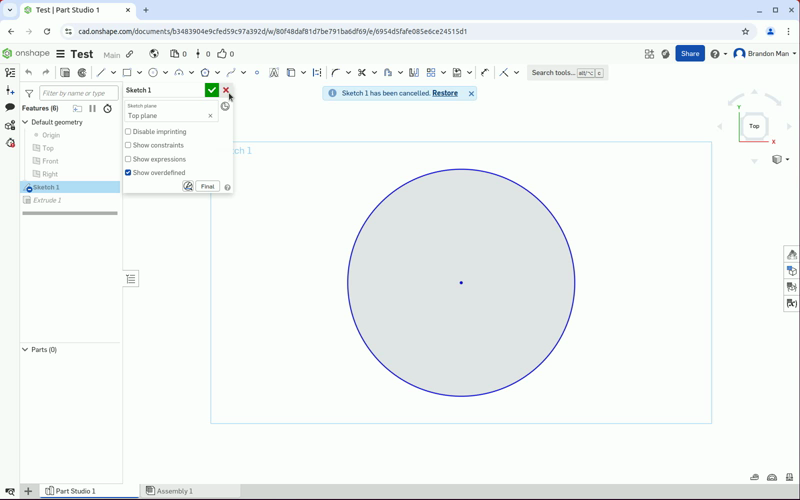
key(shift+s)
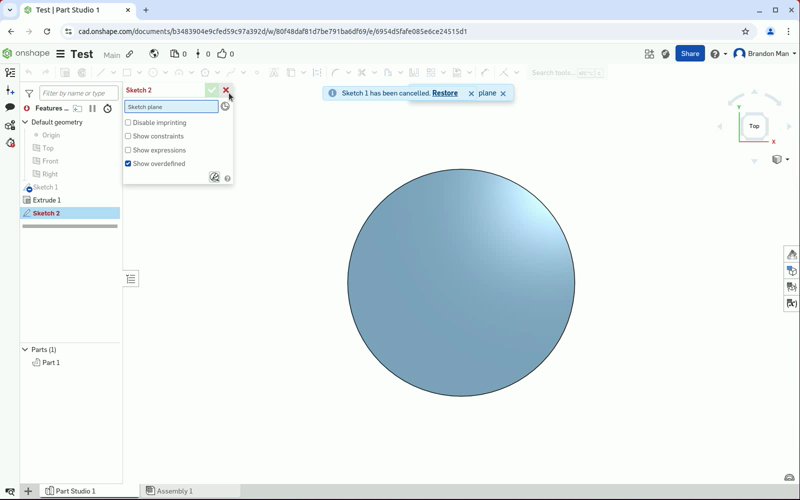
mouse_move(73, 150)
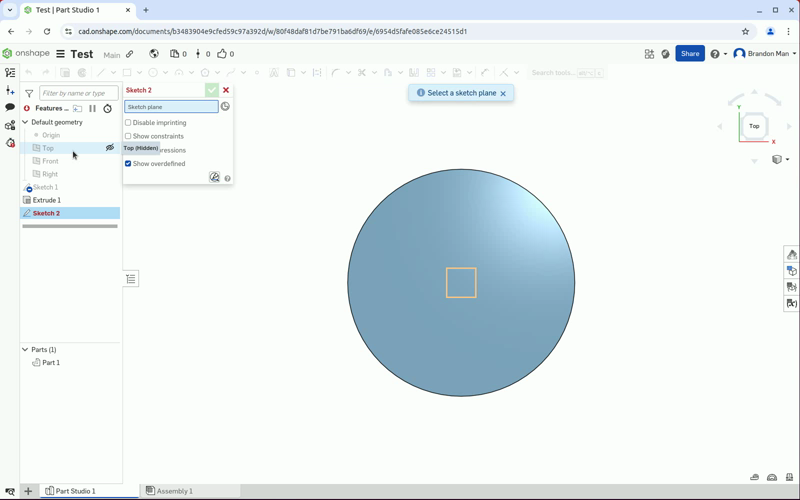
click(73, 150)
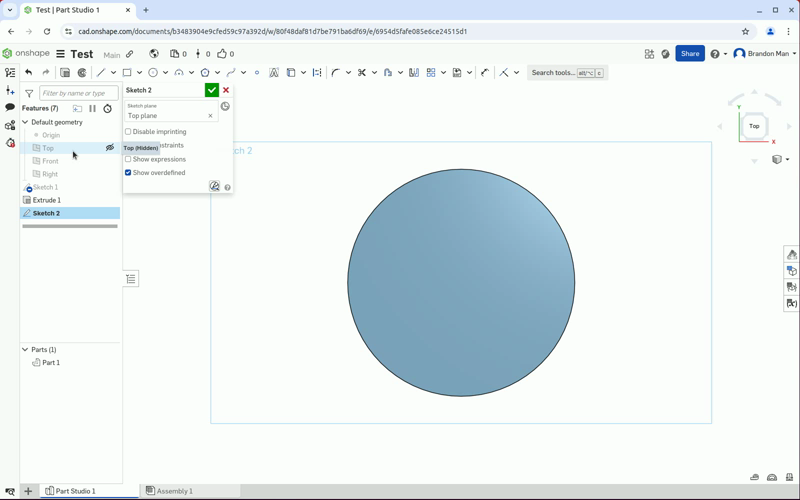
mouse_move(73, 352)
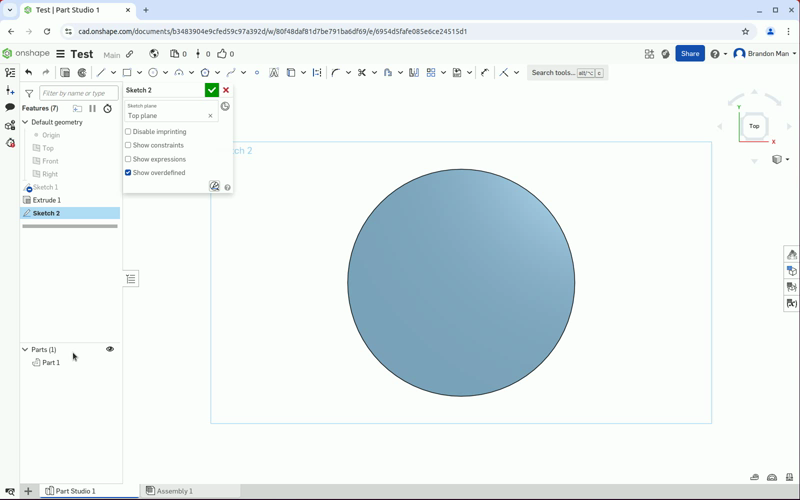
key(y)
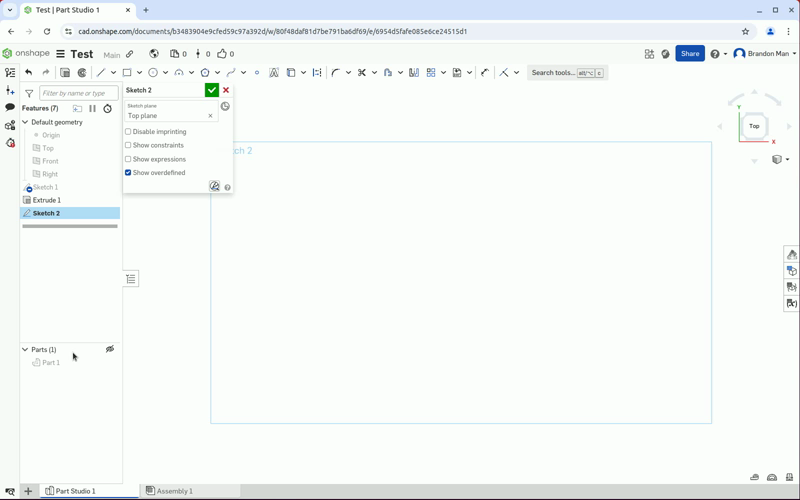
key(c)
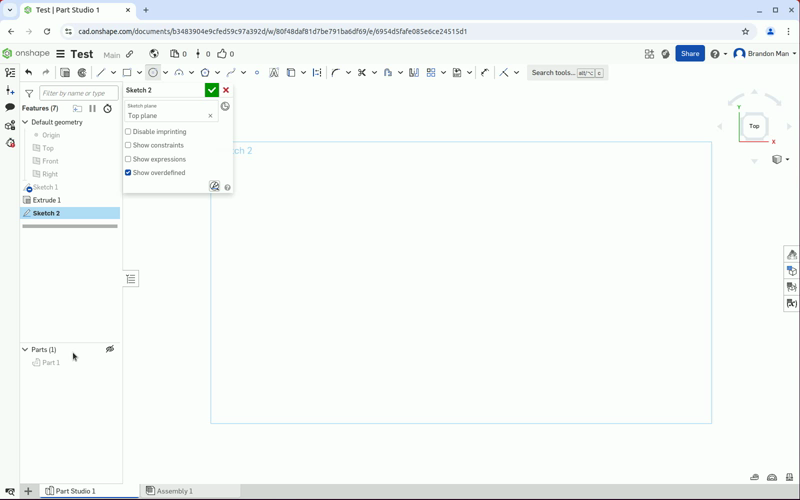
key_down(shift)
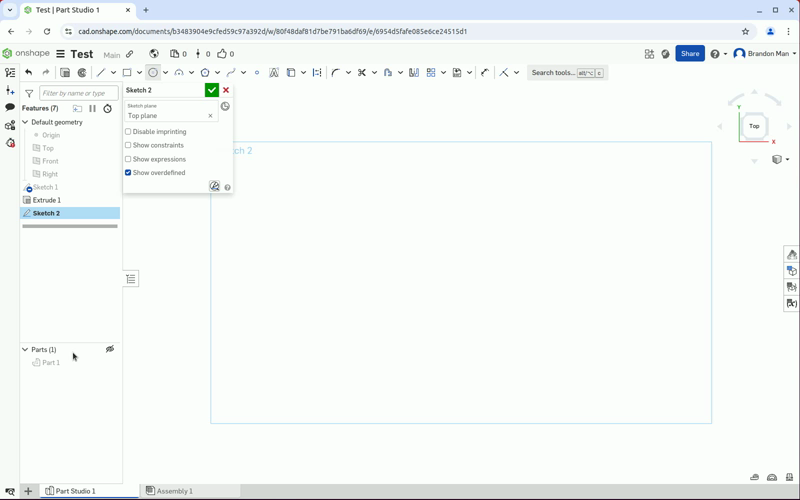
mouse_move(461, 282)
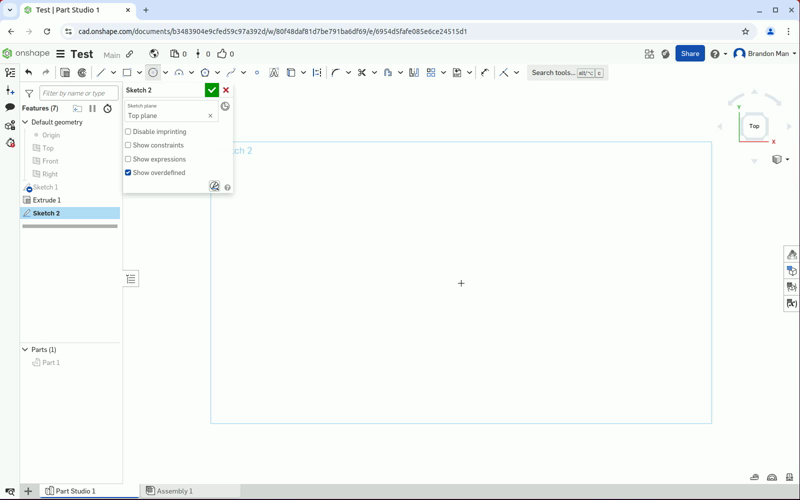
click(461, 282)
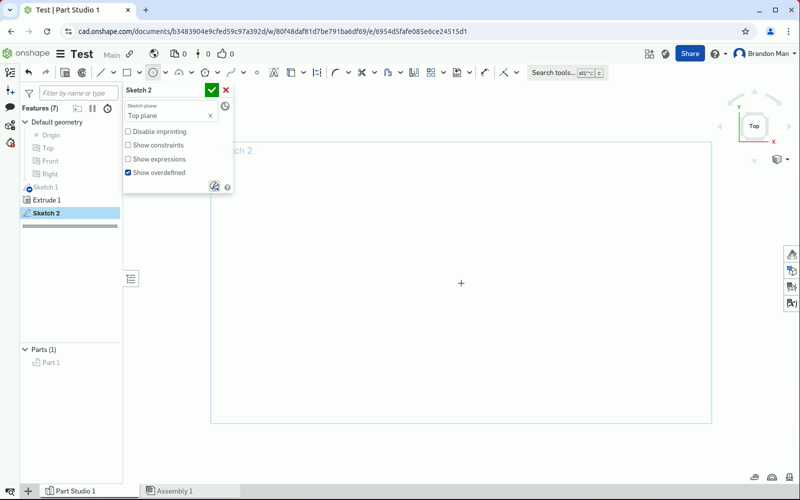
key_up(shift)
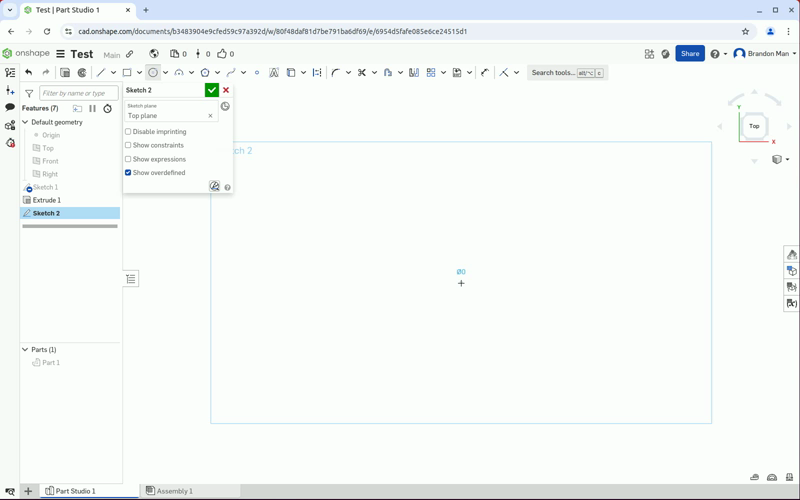
mouse_move(494, 282)
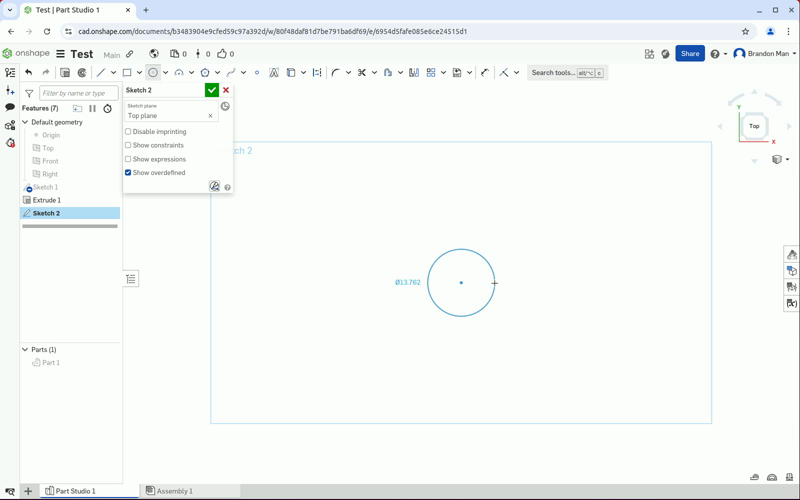
click(494, 282)
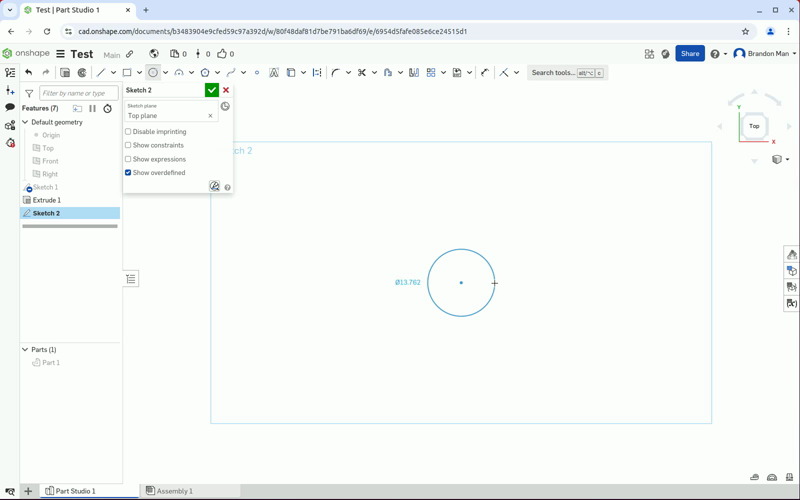
key(esc)
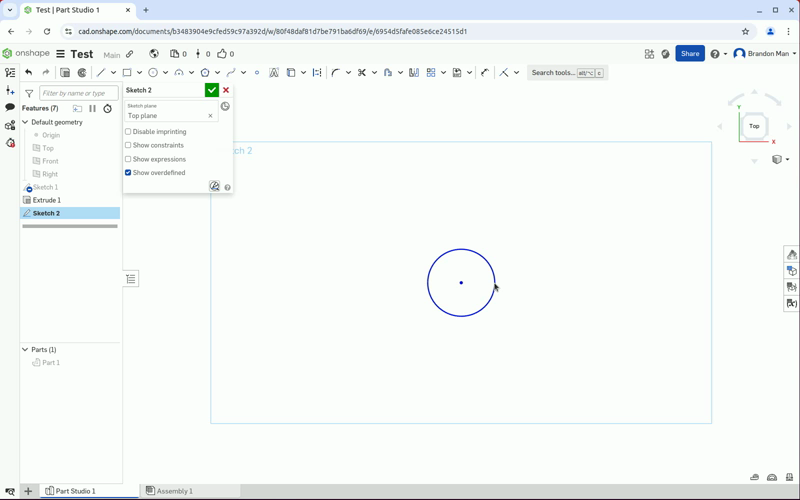
mouse_move(452, 301)
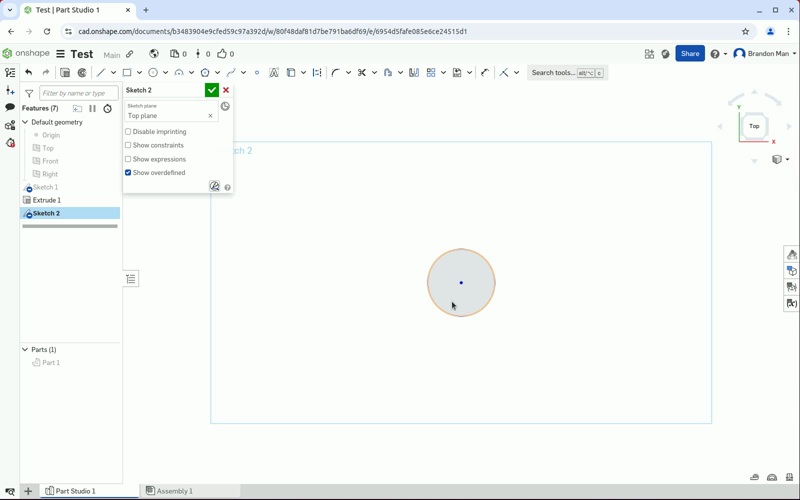
click(452, 301)
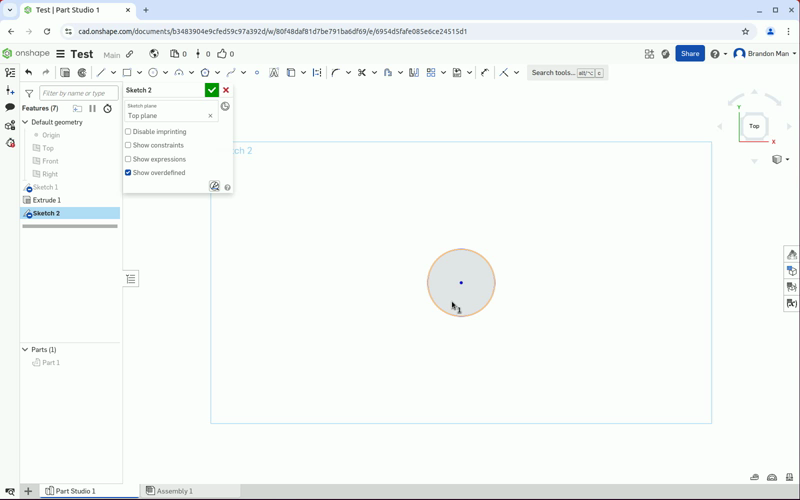
mouse_move(73, 352)
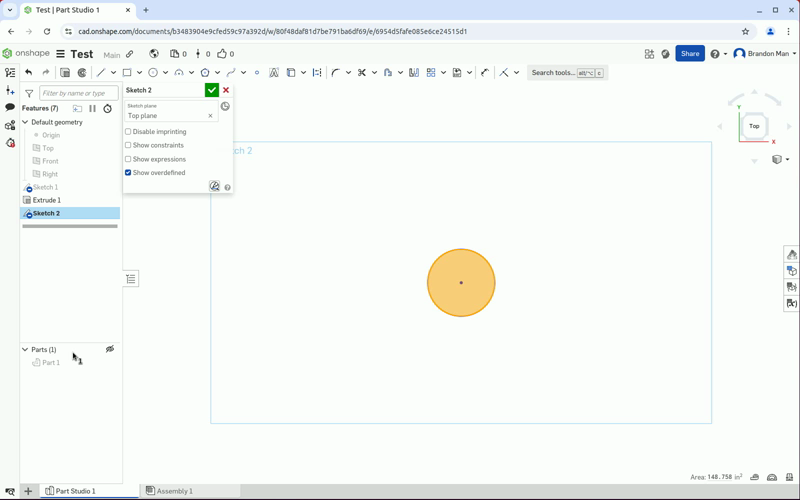
key(shift+y)
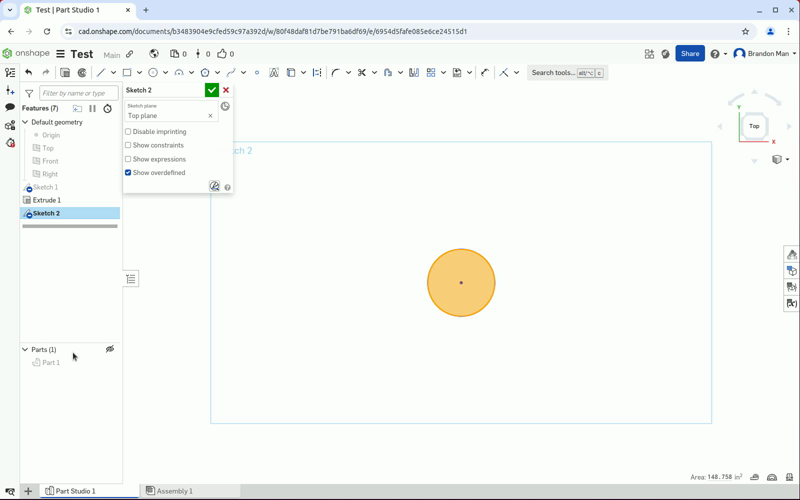
key(shift+e)
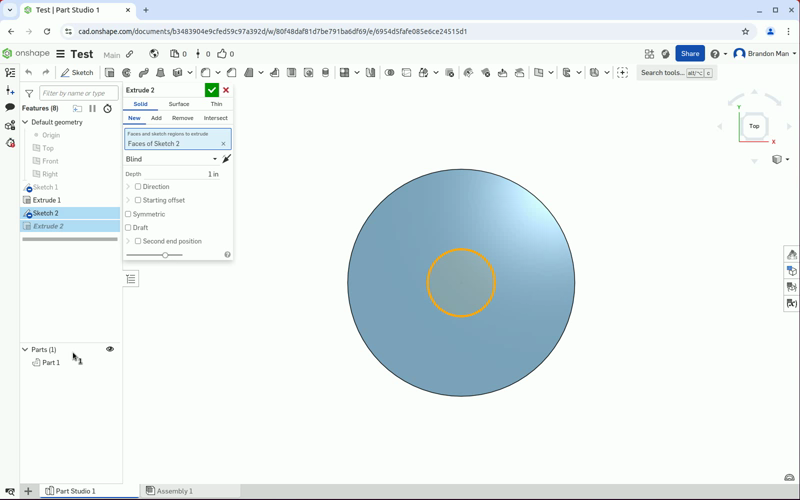
mouse_move(143, 106)
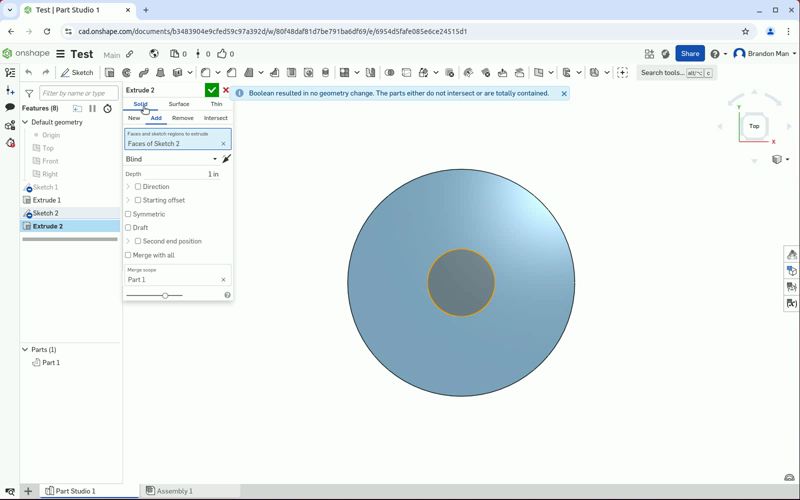
click(143, 106)
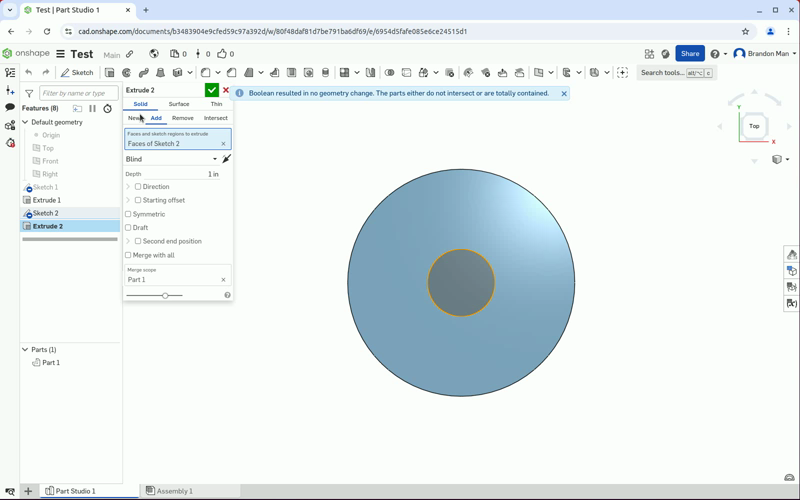
mouse_move(137, 120)
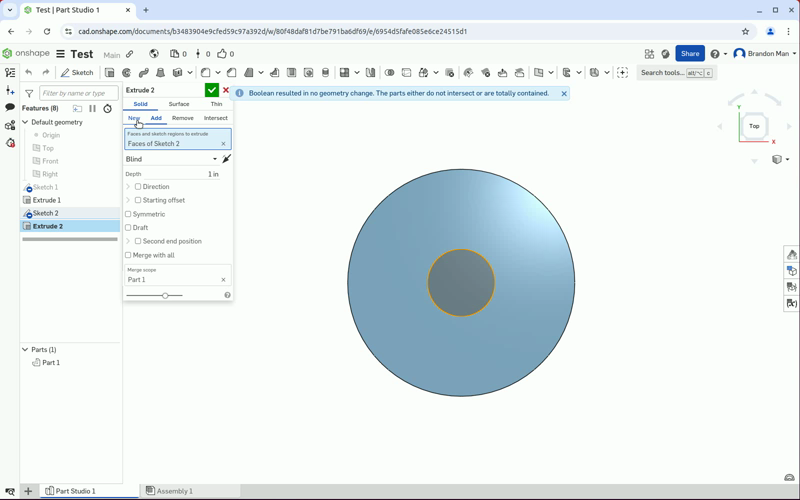
click(137, 120)
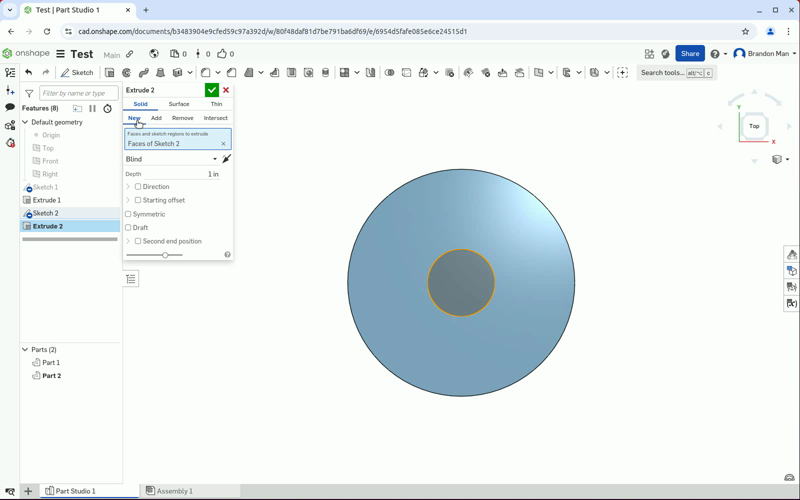
key(tab, 4)
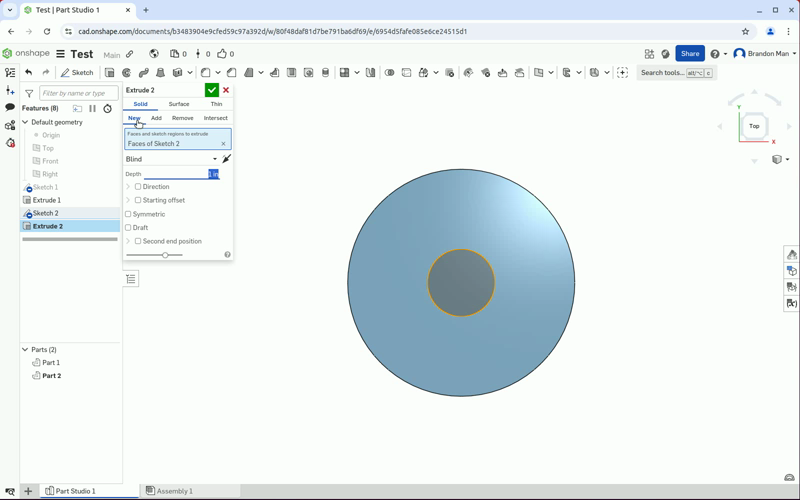
text(18.294)
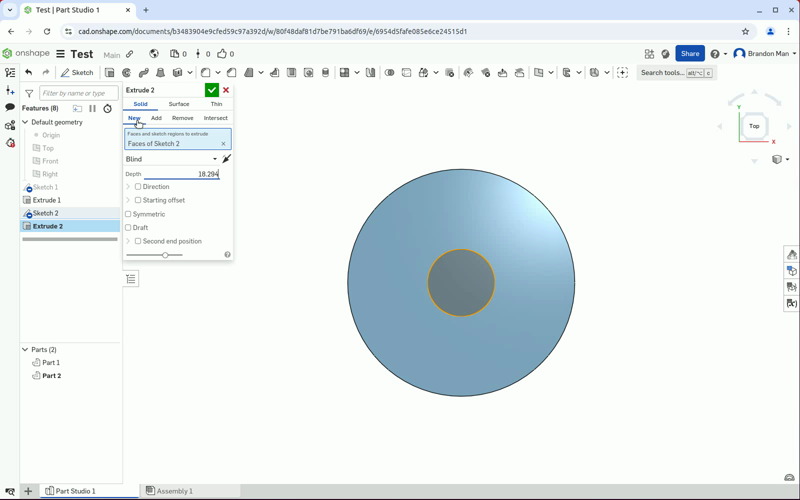
key(tab, 3)
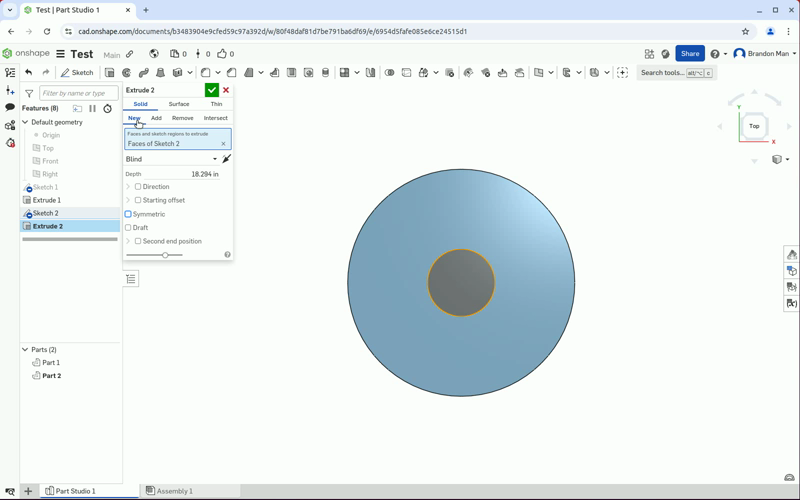
key(space)
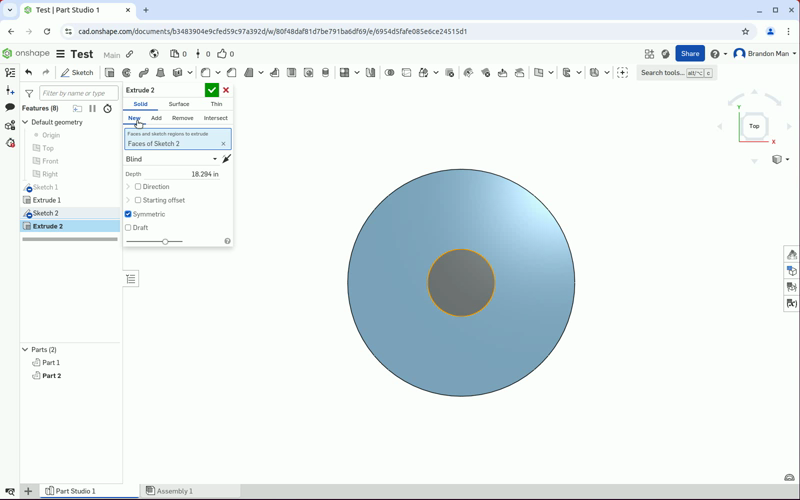
key(enter)
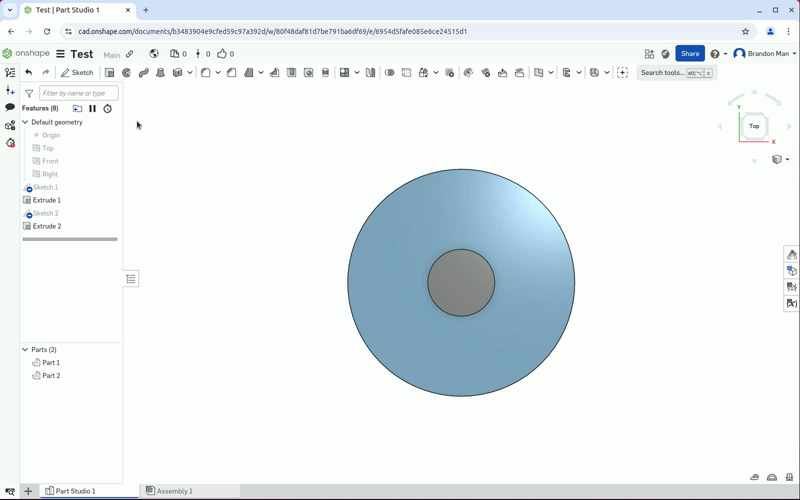
key(shift+h)
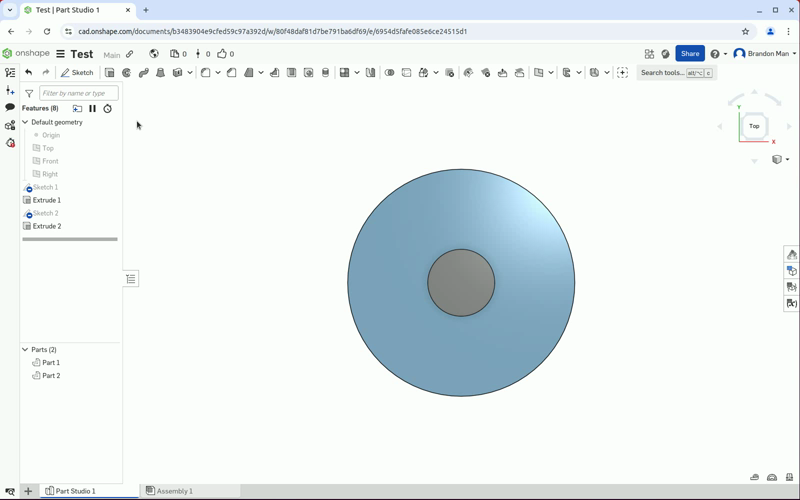
key(shift+h)
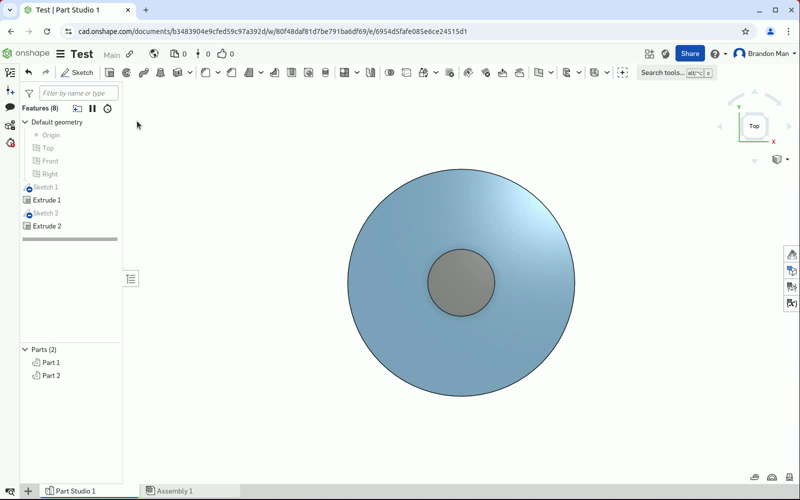
mouse_move(73, 189)
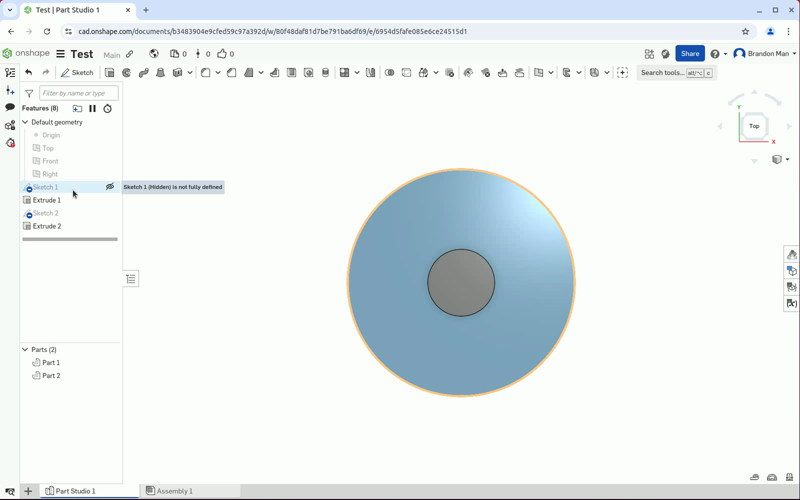
click(73, 189)
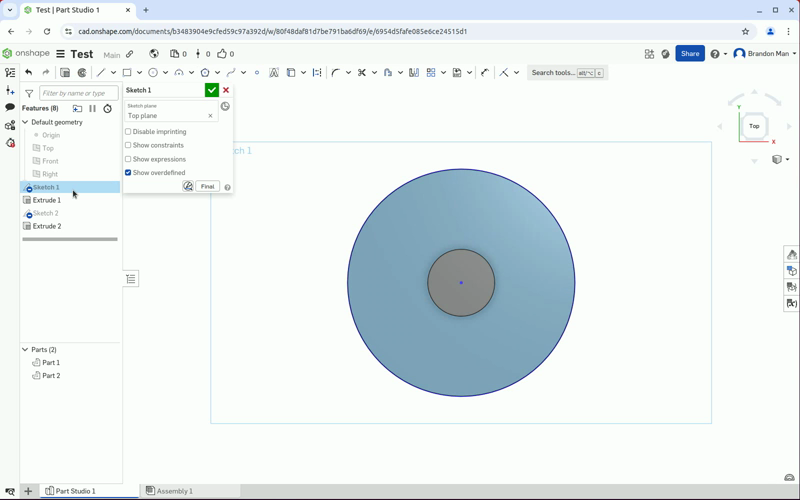
mouse_move(229, 92)
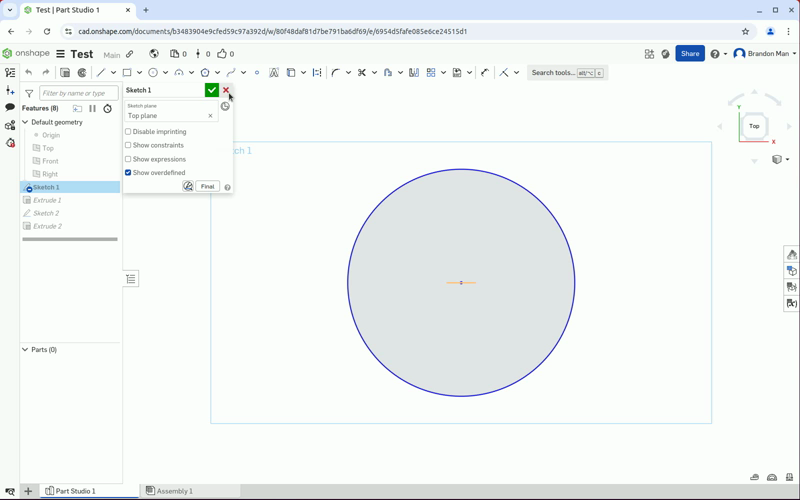
click(229, 92)
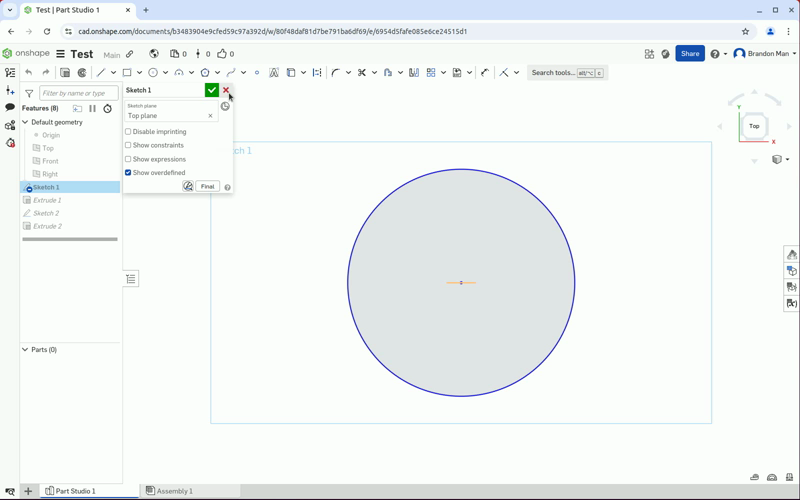
key(shift+s)
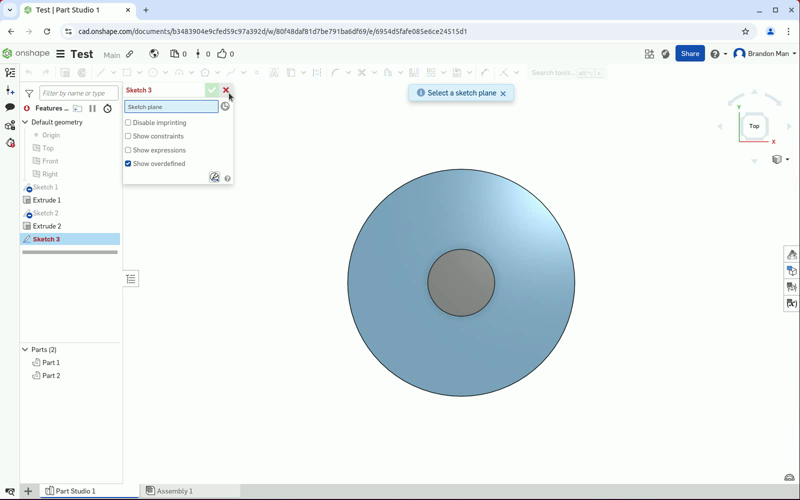
mouse_move(73, 150)
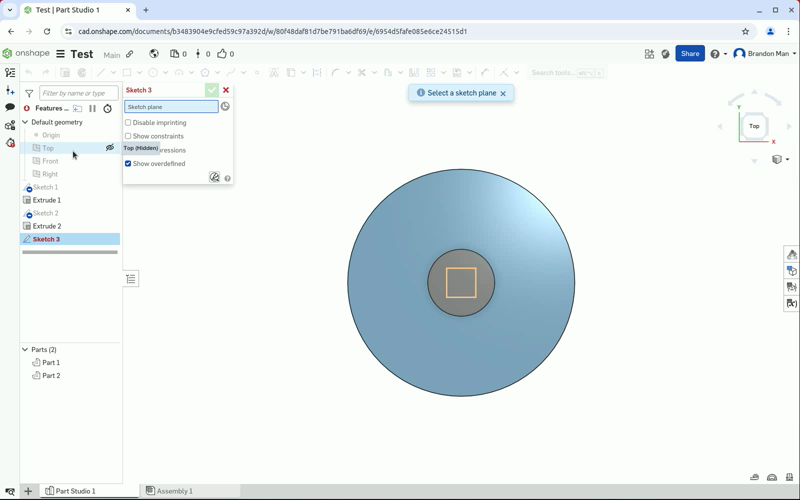
click(73, 150)
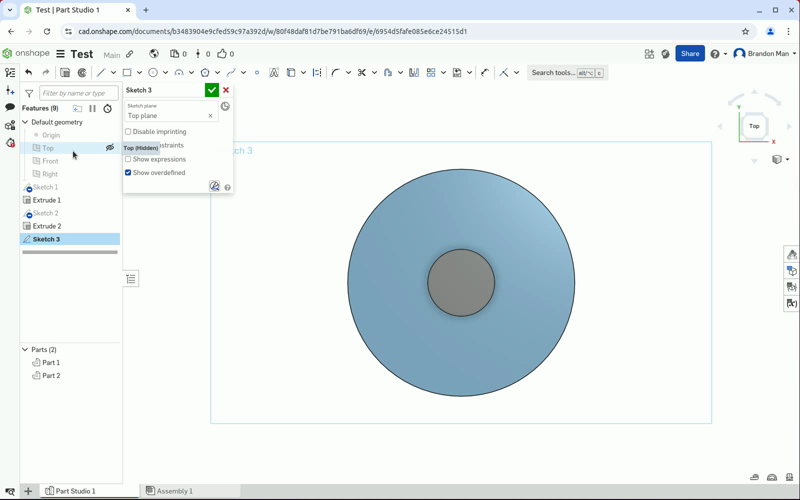
mouse_move(73, 352)
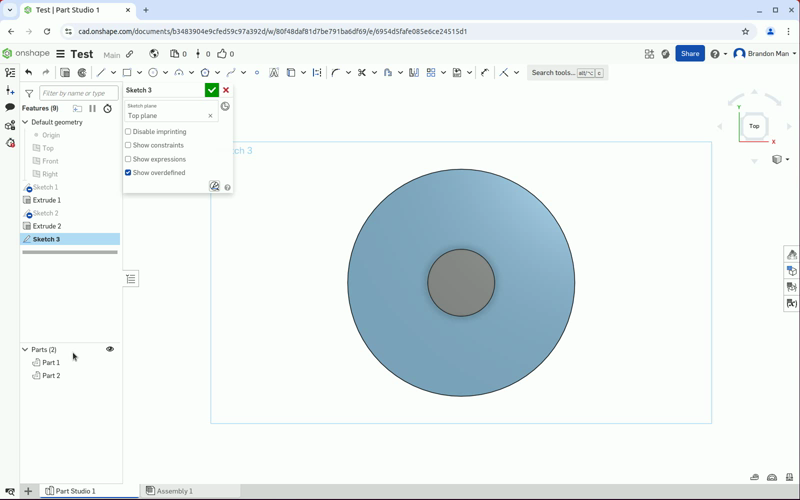
key(y)
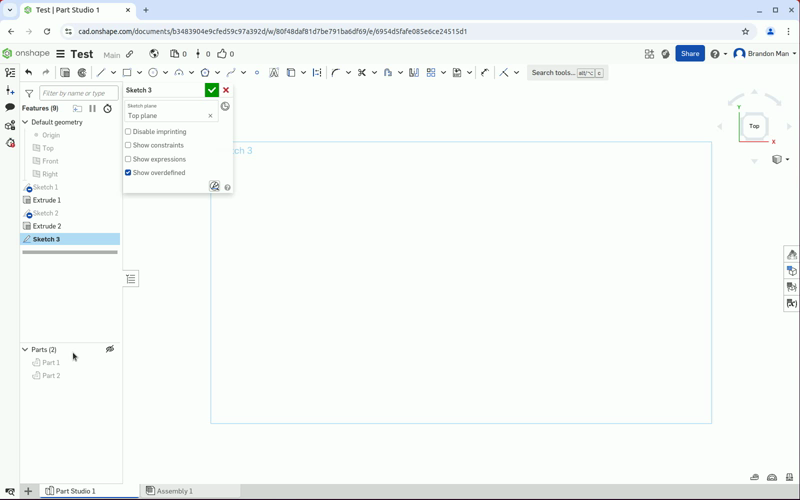
key(c)
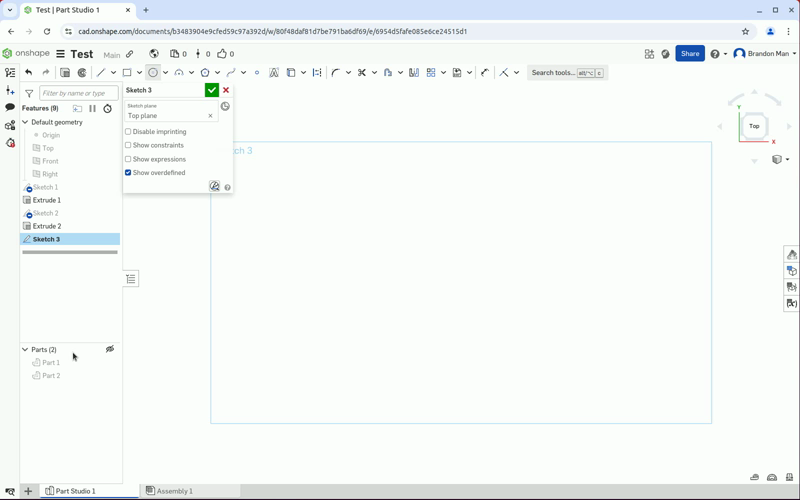
key_down(shift)
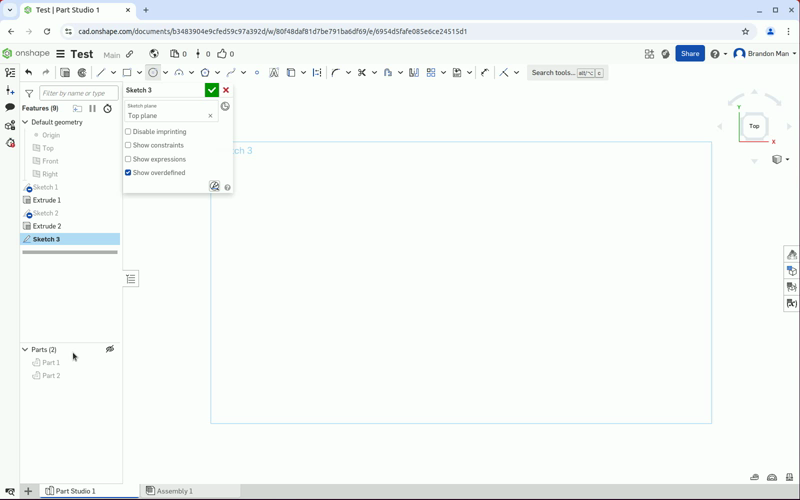
mouse_move(461, 282)
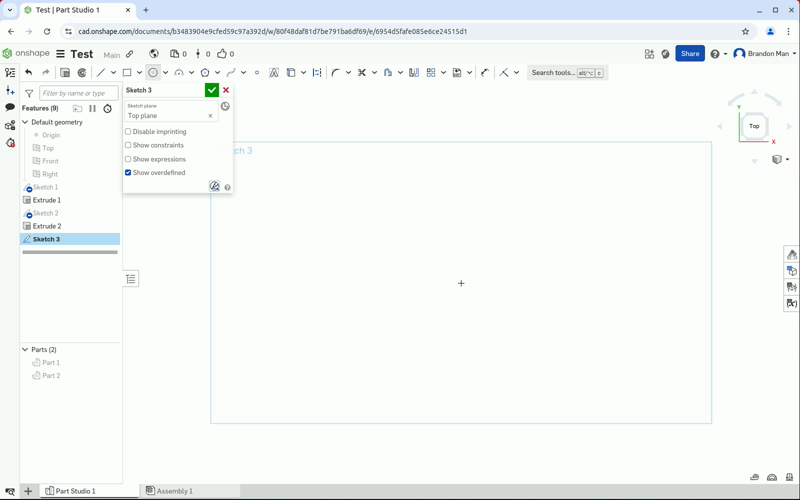
click(461, 282)
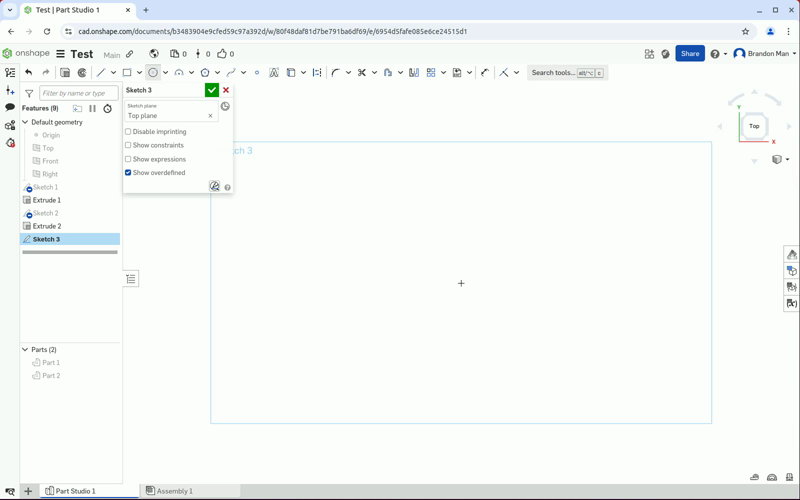
key_up(shift)
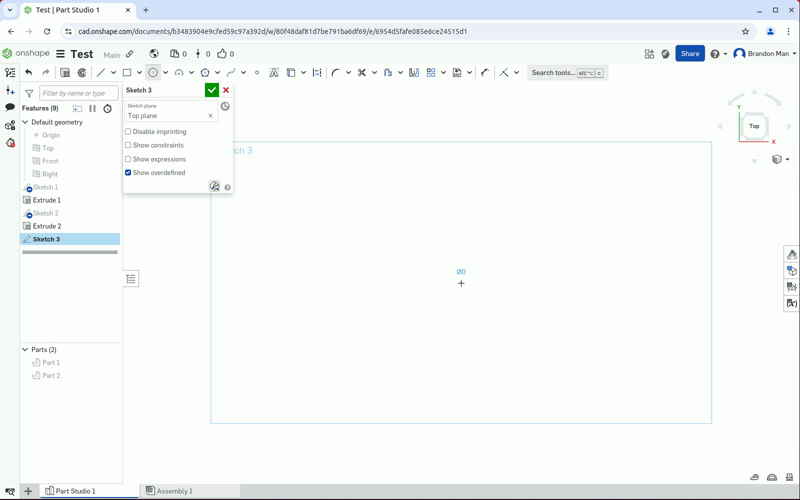
mouse_move(474, 282)
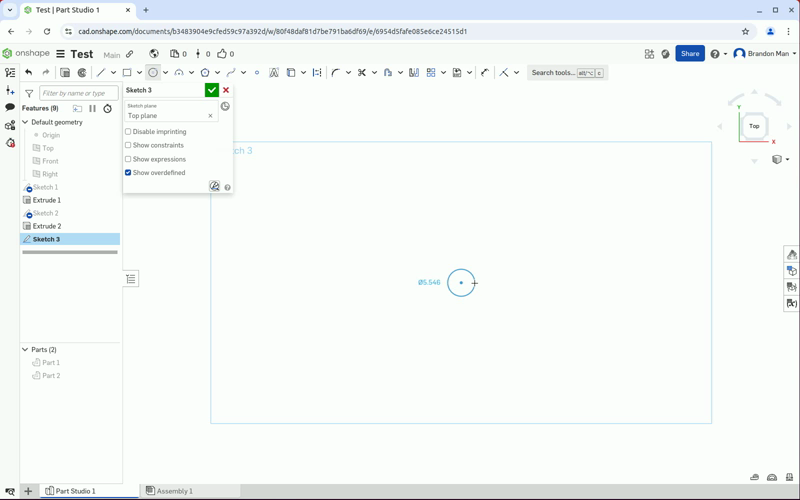
click(474, 282)
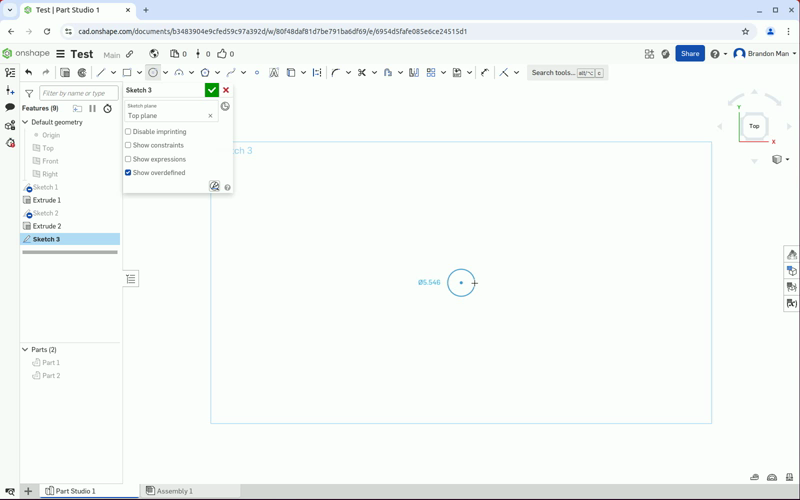
key(esc)
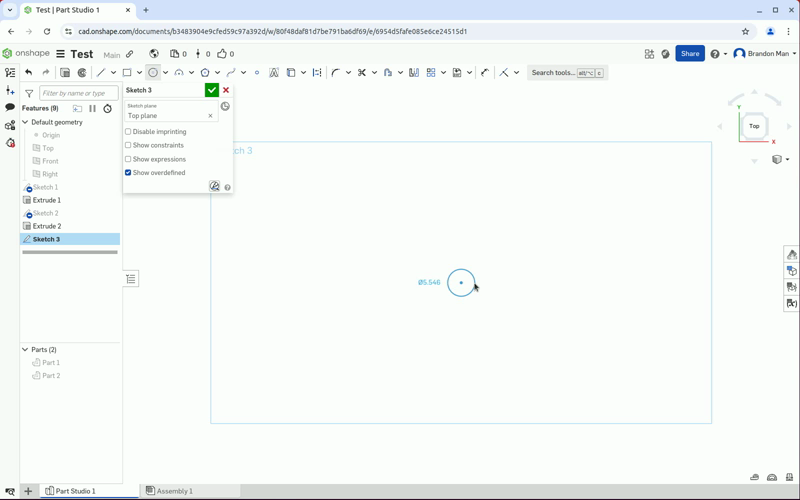
mouse_move(461, 280)
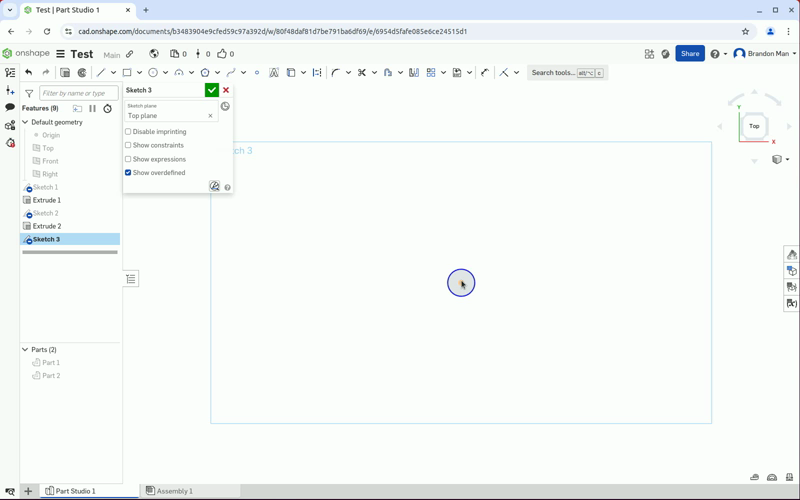
scroll(6)
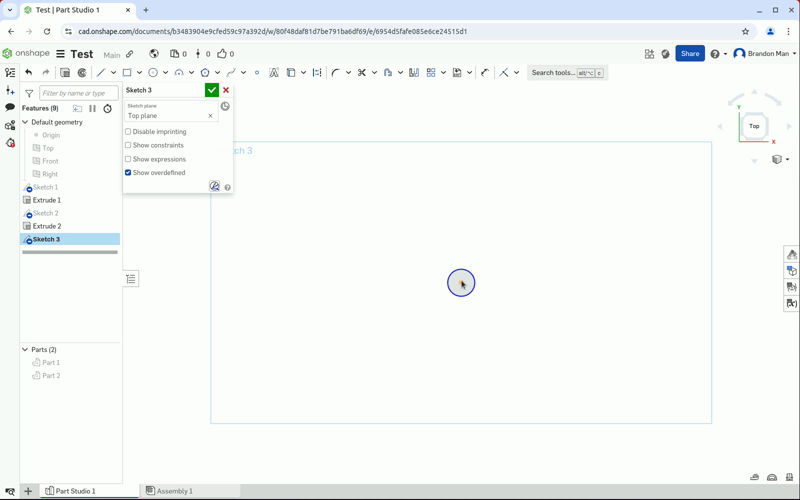
scroll(6)
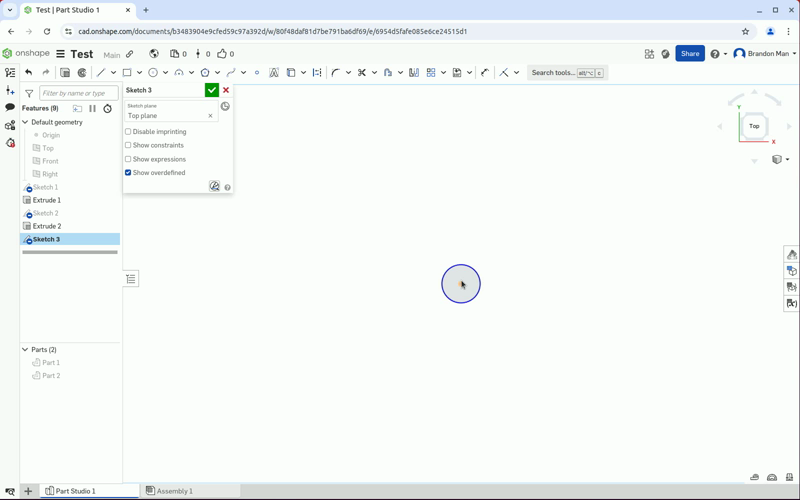
scroll(6)
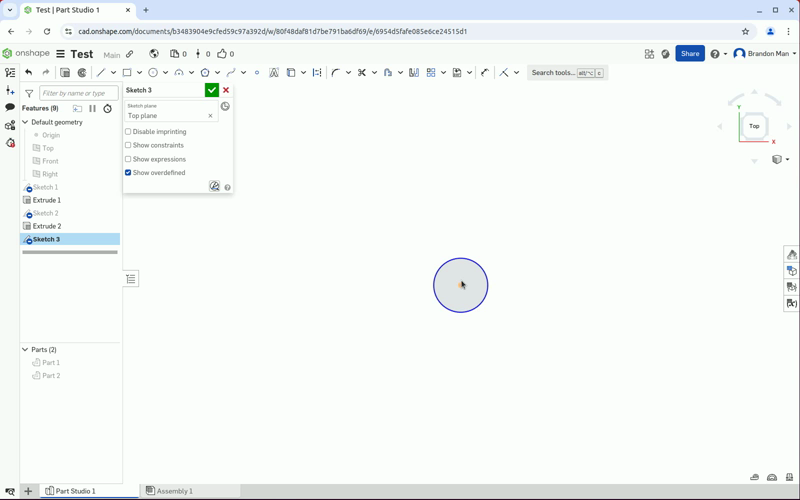
scroll(6)
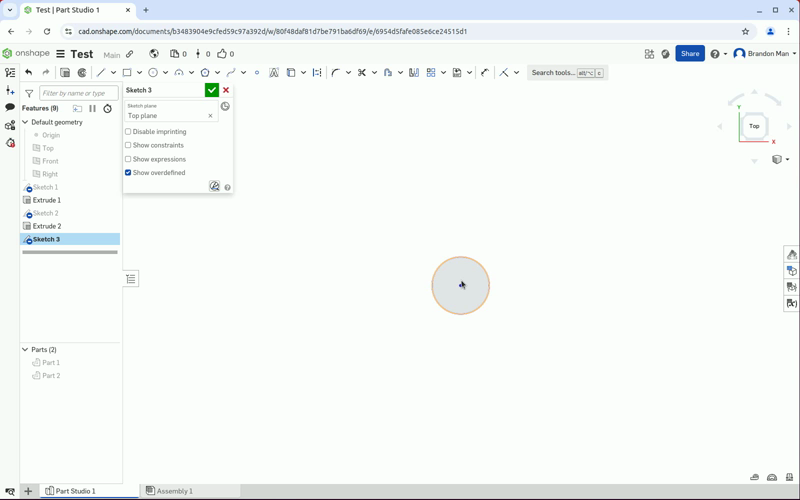
scroll(6)
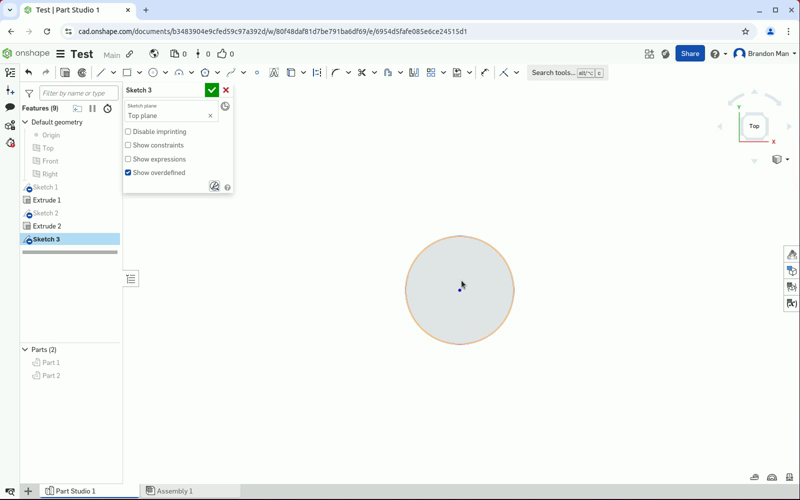
scroll(6)
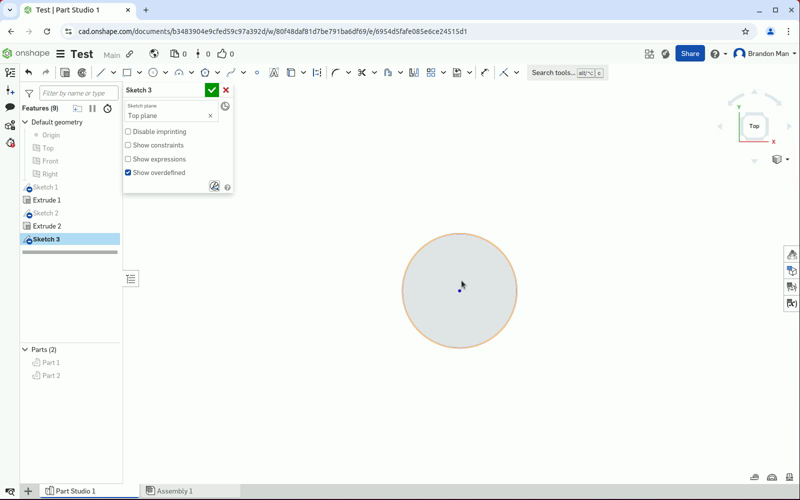
scroll(6)
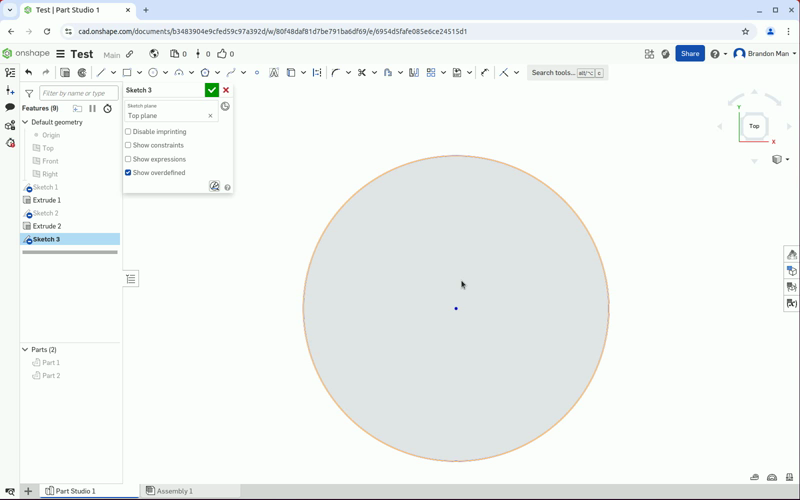
click(461, 280)
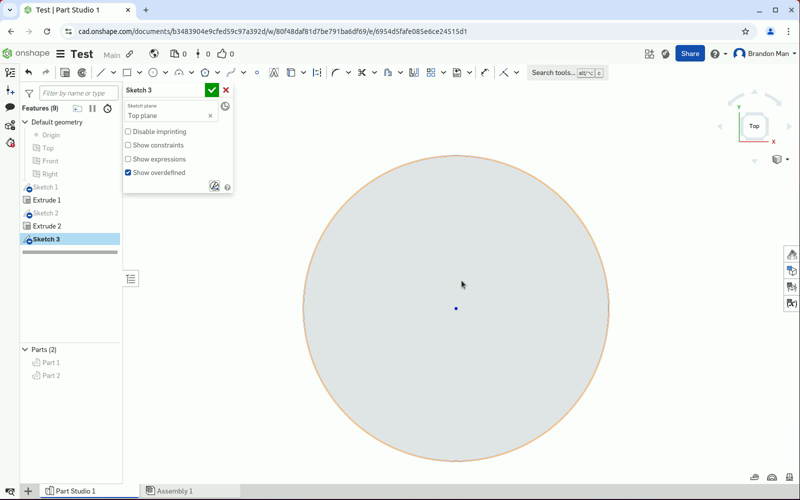
scroll(-6)
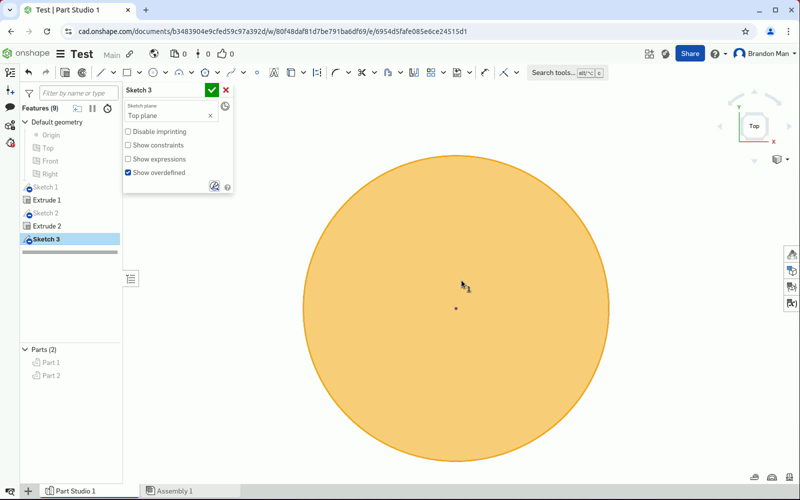
scroll(-6)
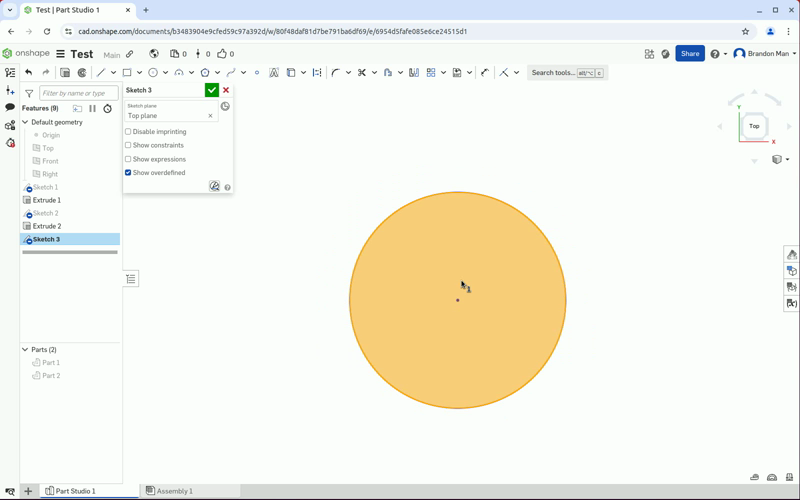
scroll(-6)
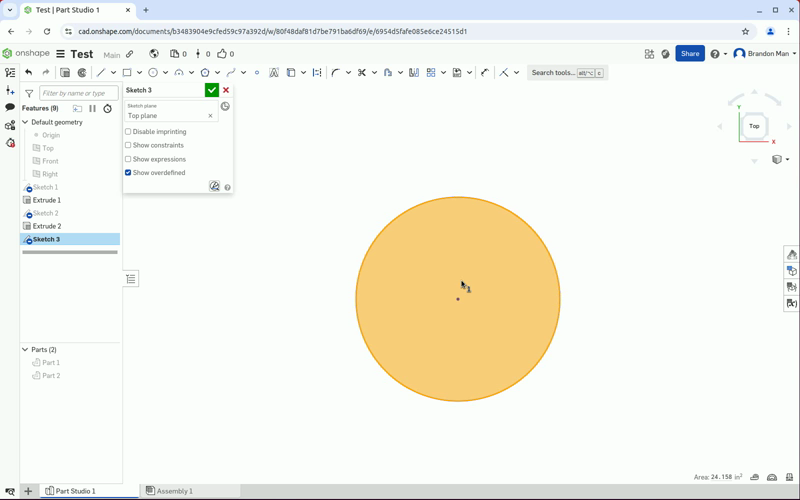
scroll(-6)
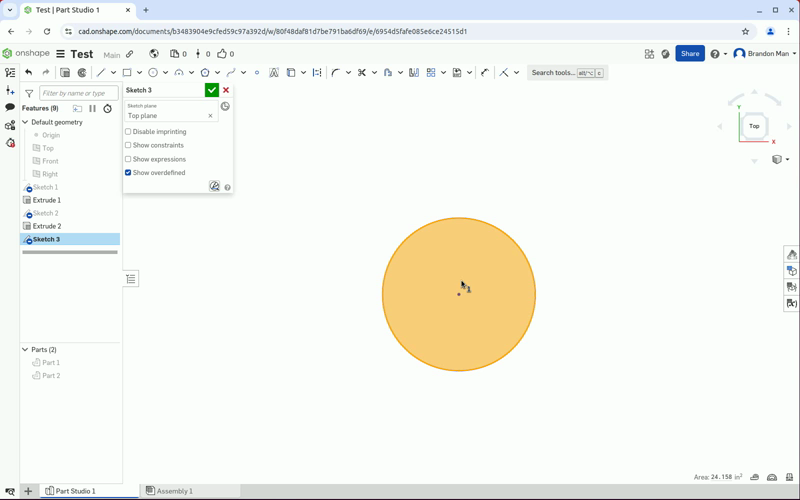
scroll(-6)
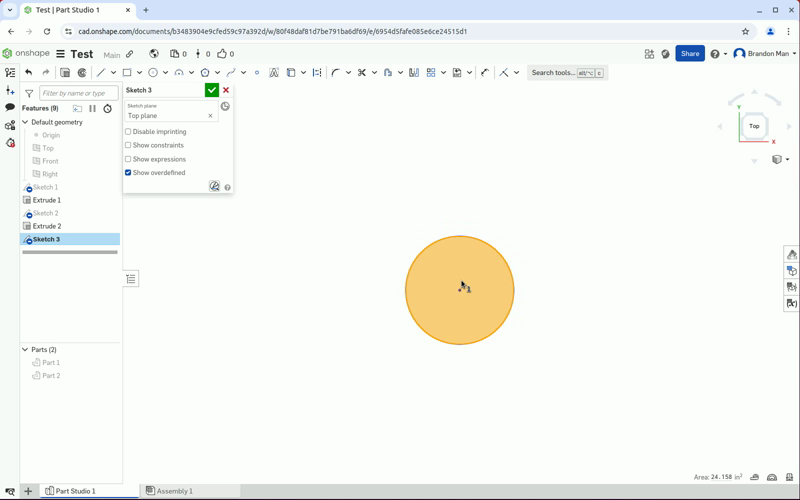
scroll(-6)
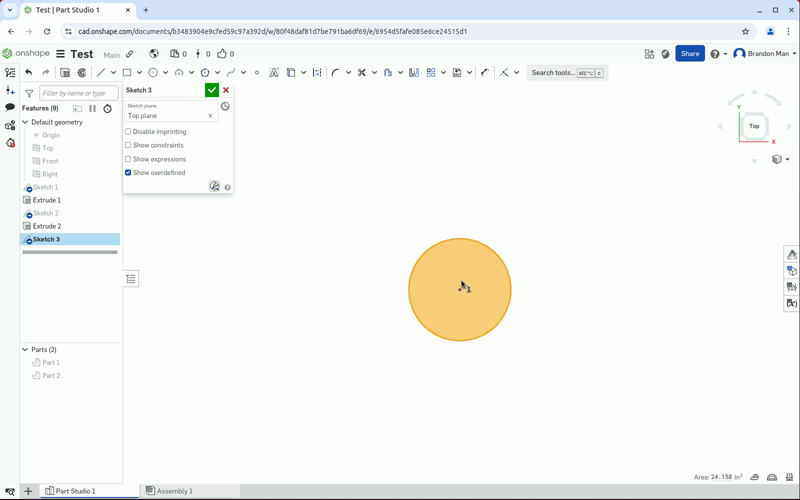
scroll(-6)
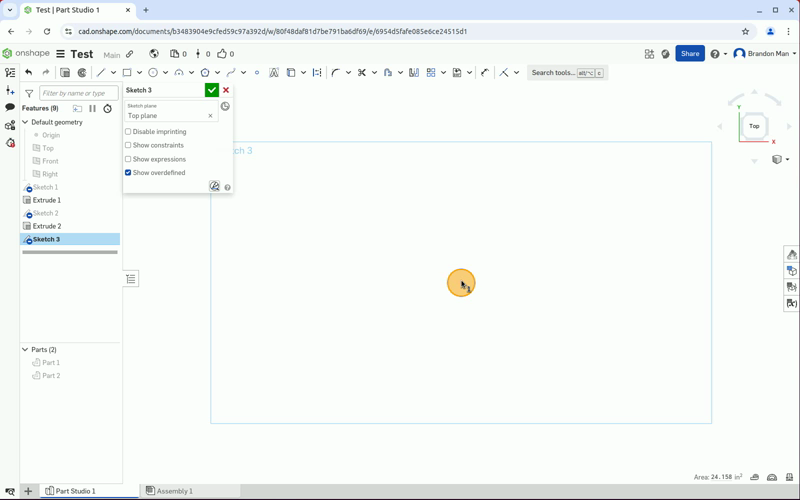
mouse_move(73, 352)
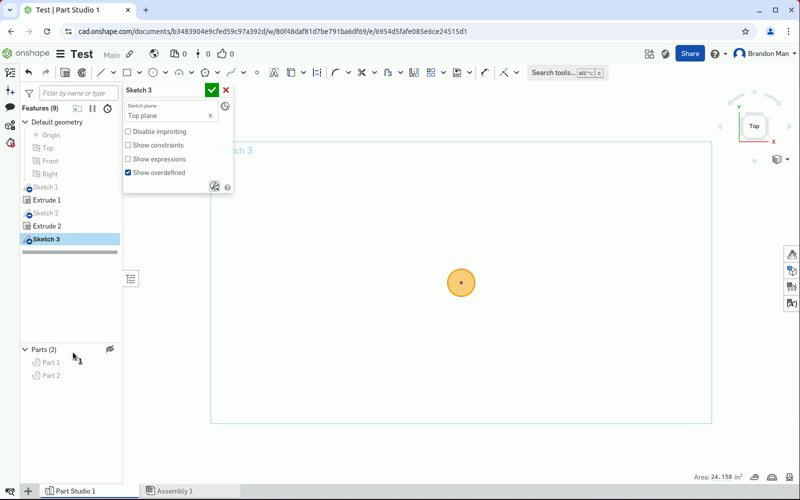
key(shift+y)
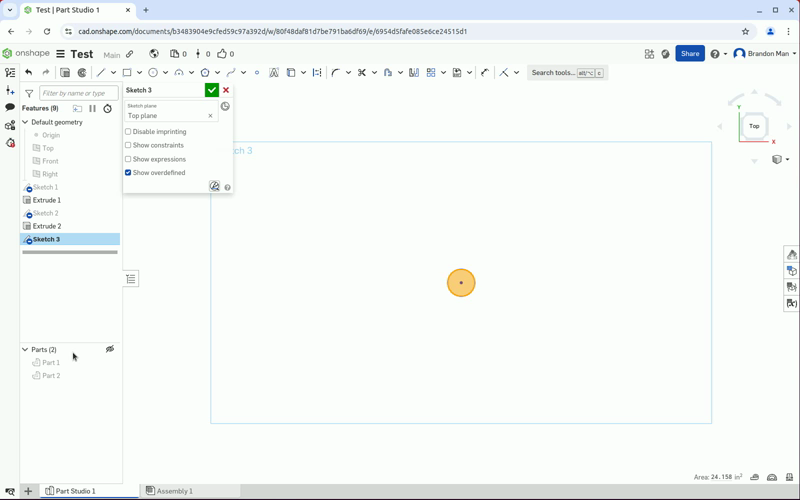
key(shift+e)
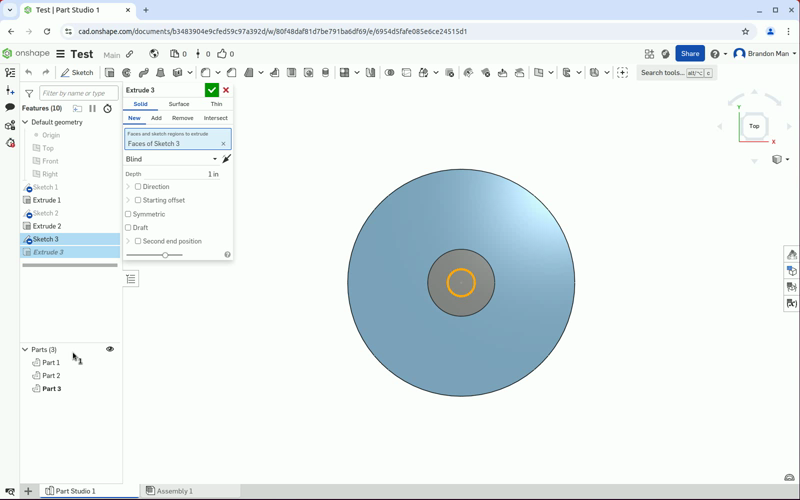
mouse_move(143, 106)
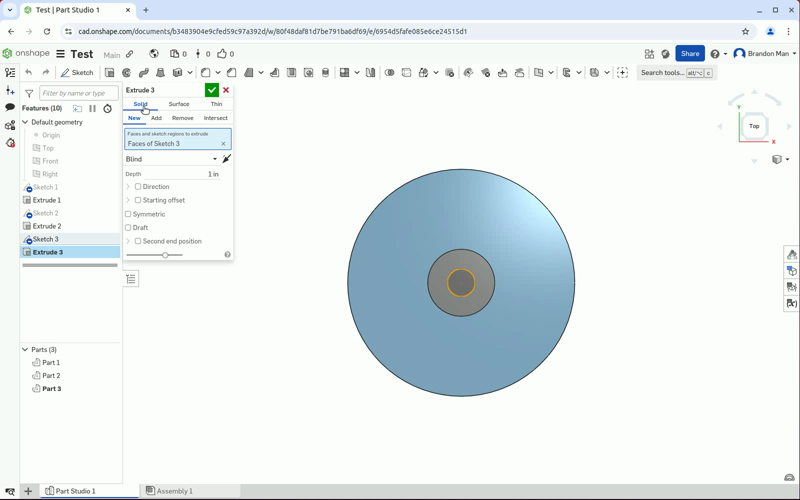
click(143, 106)
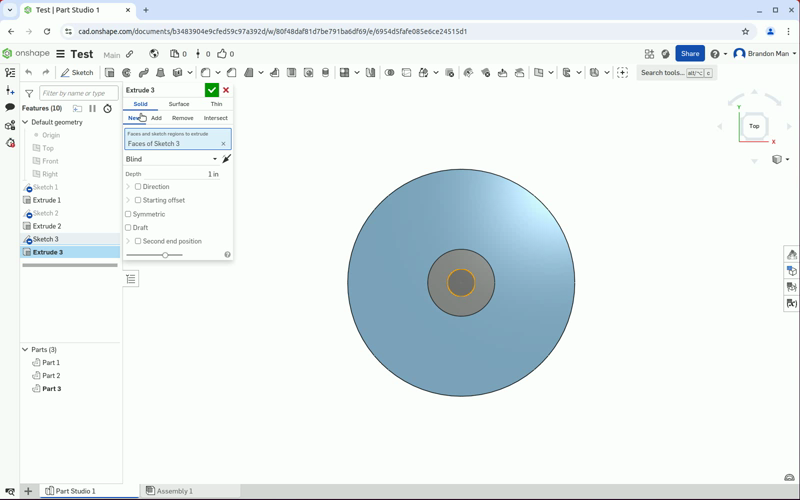
mouse_move(137, 120)
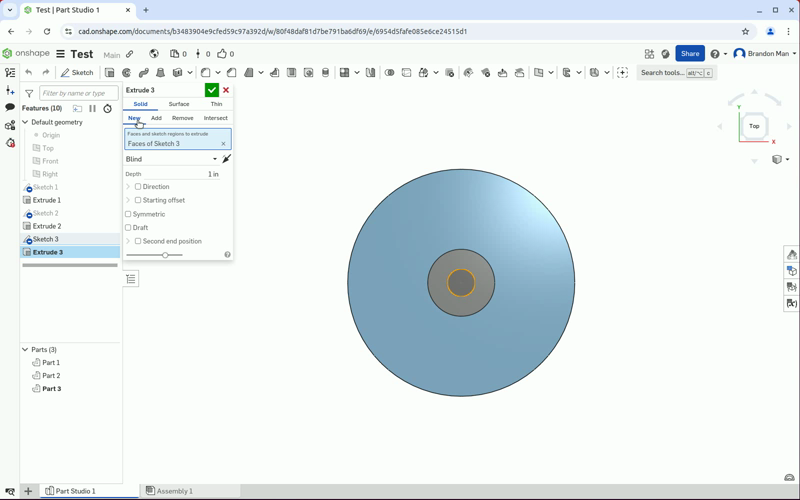
click(137, 120)
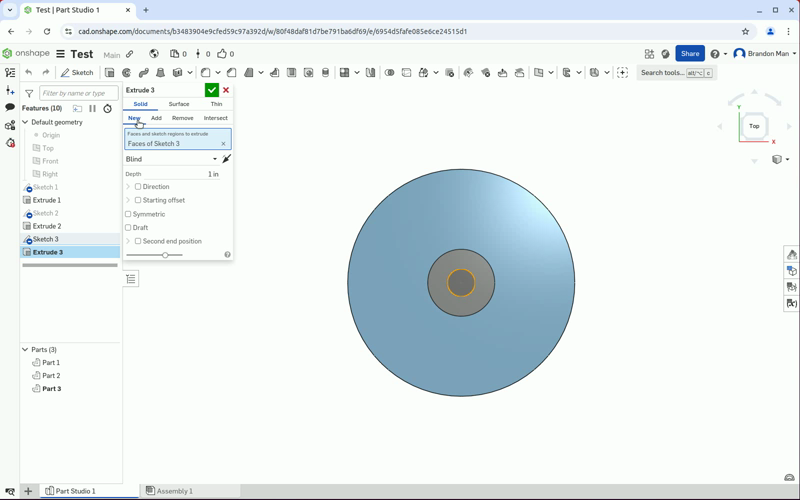
key(tab, 4)
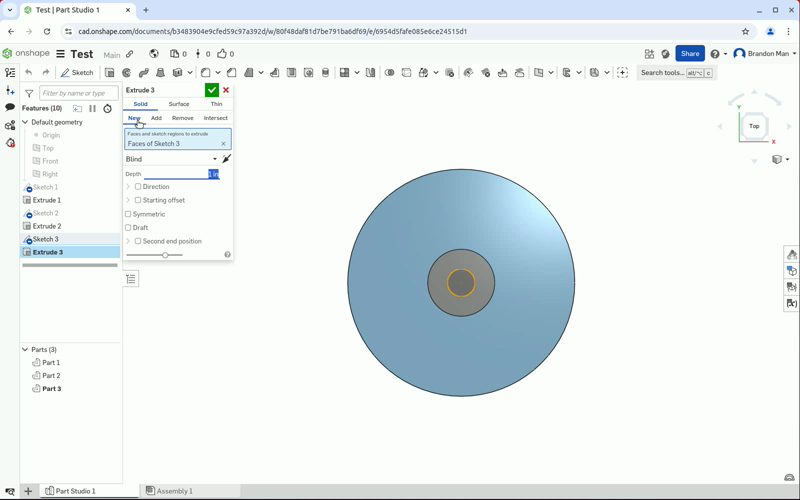
text(36.588)
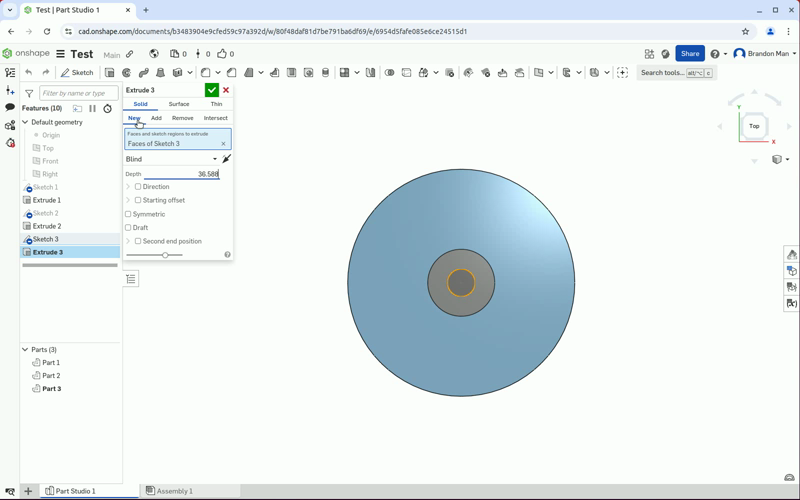
key(tab, 3)
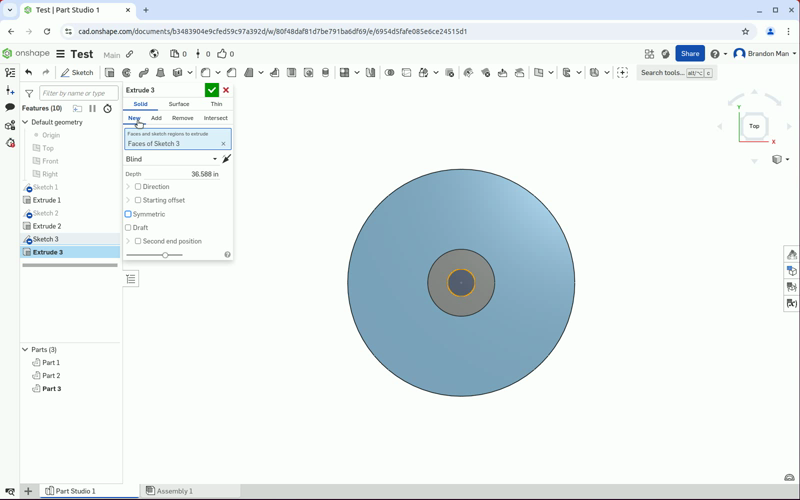
key(space)
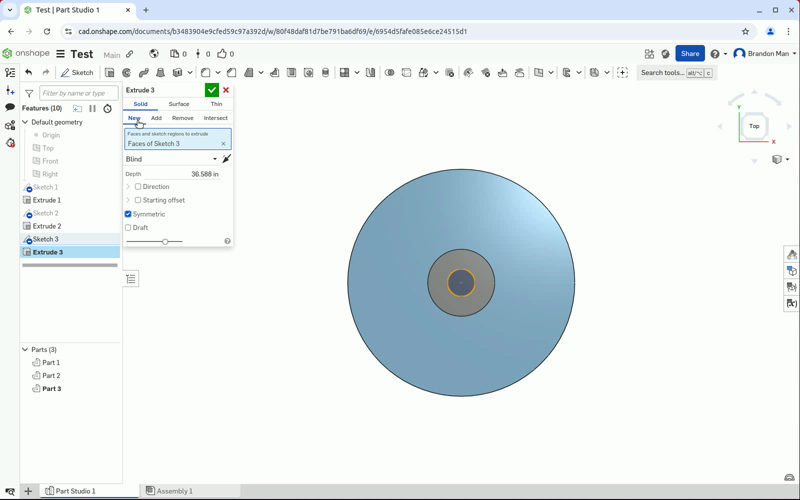
key(enter)
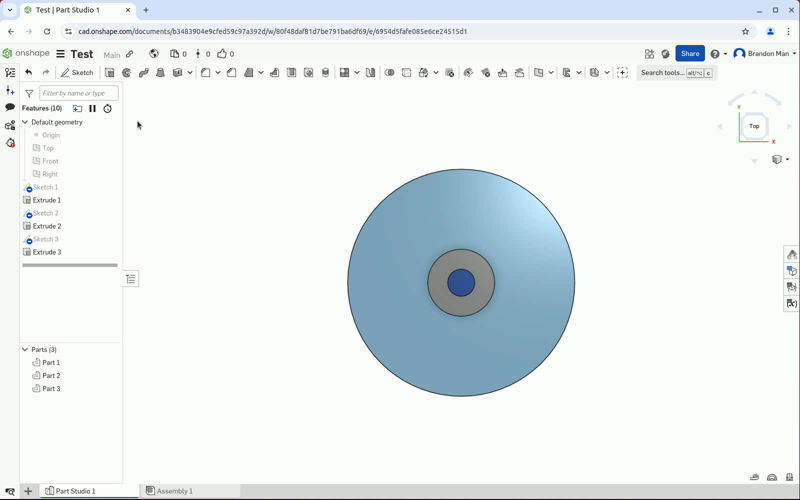
key(shift+h)
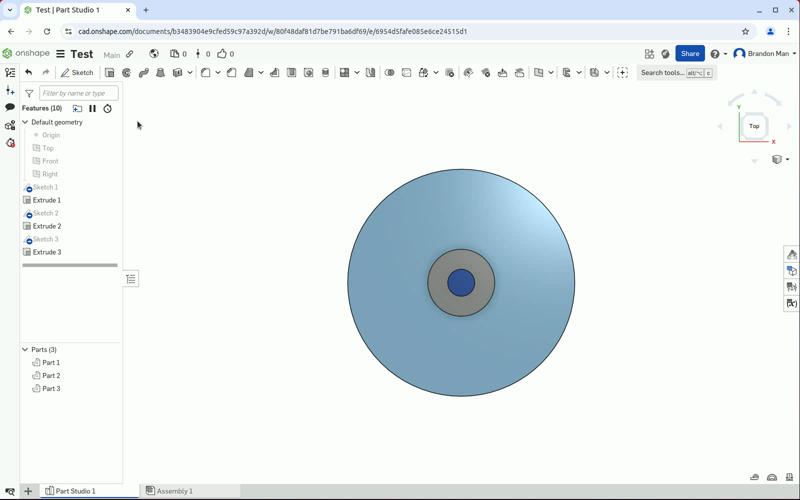
key(shift+h)
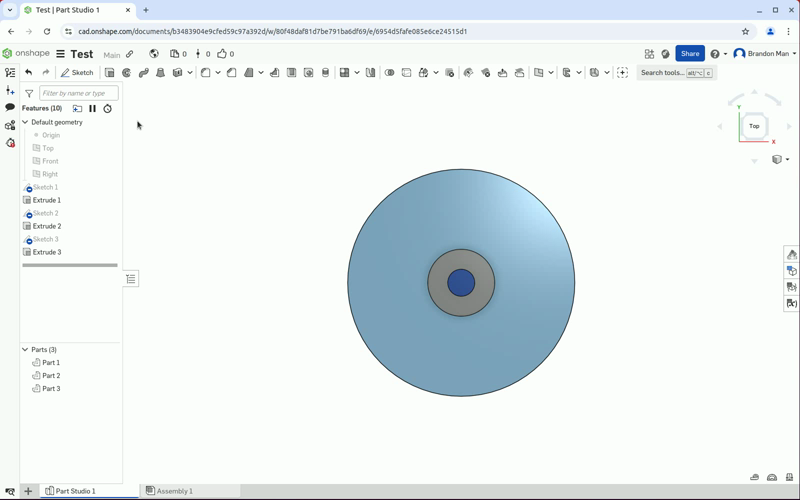
key(shift+7)
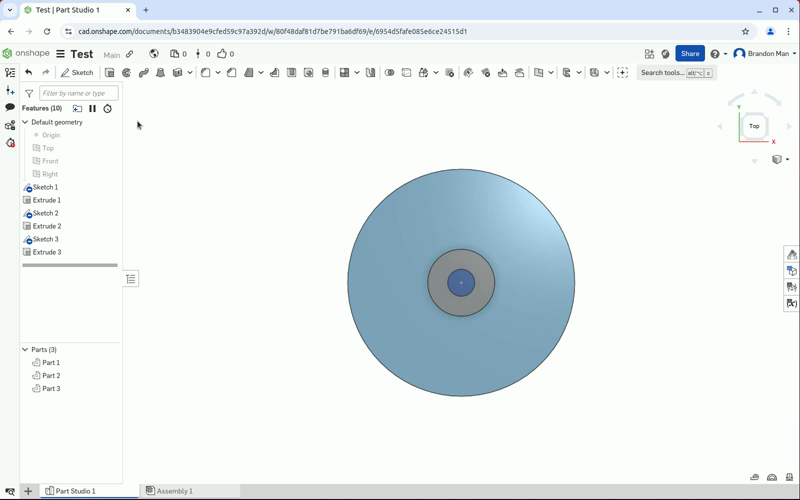
key(up, 3)
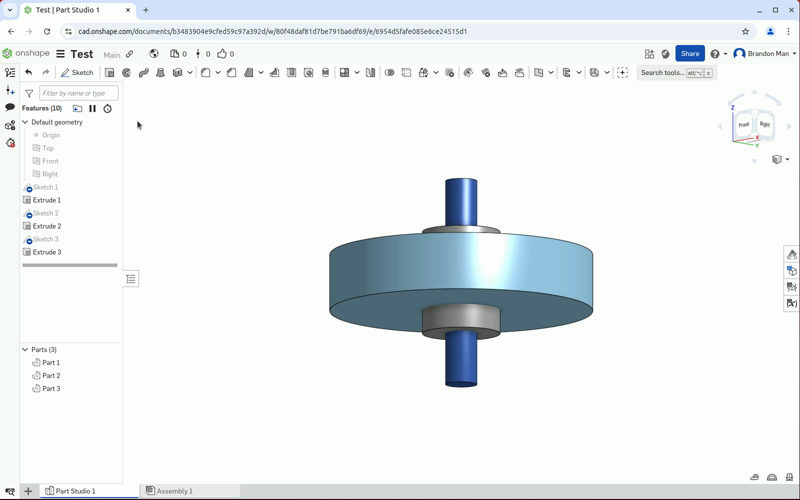
key(left, 3)
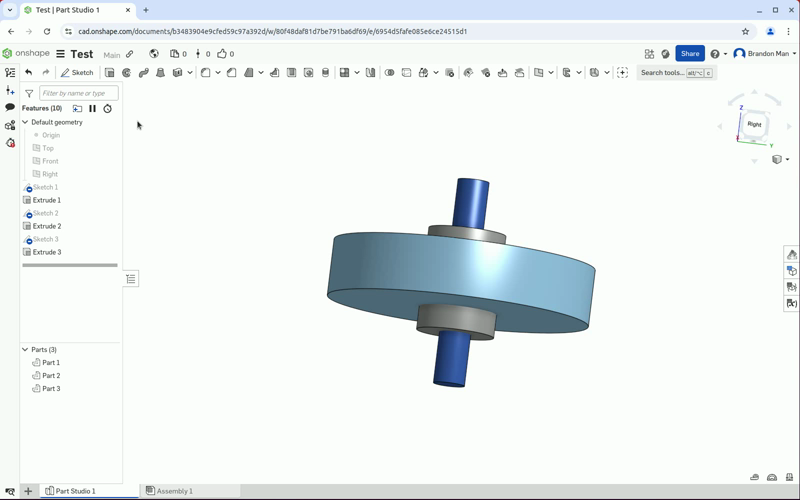
key(right, 3)
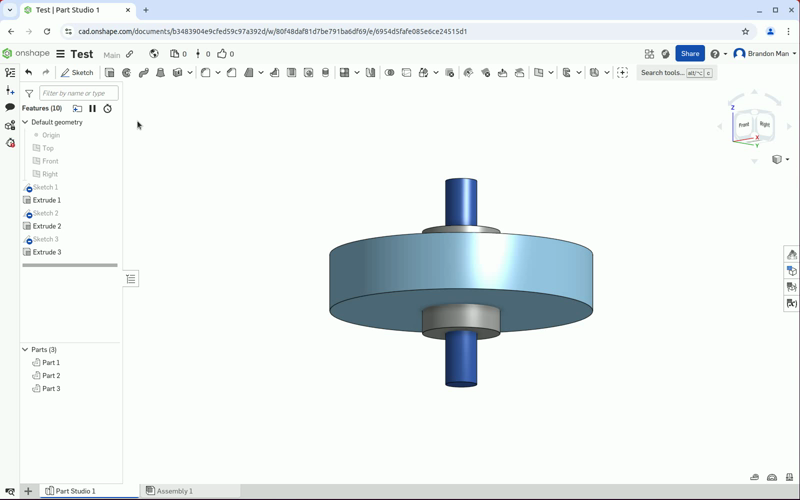
key(down, 3)
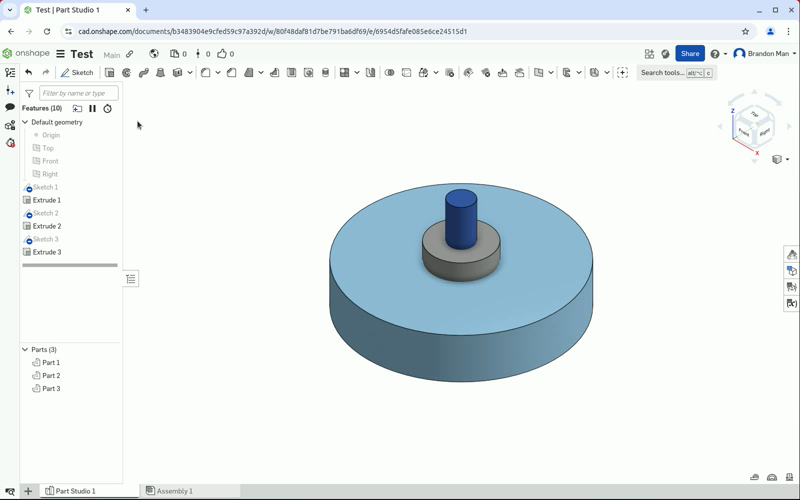
mouse_move(73, 189)
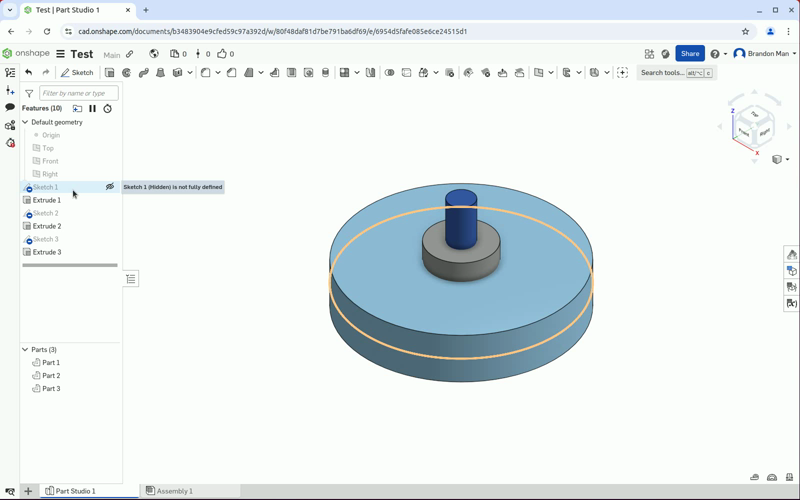
click(73, 189)